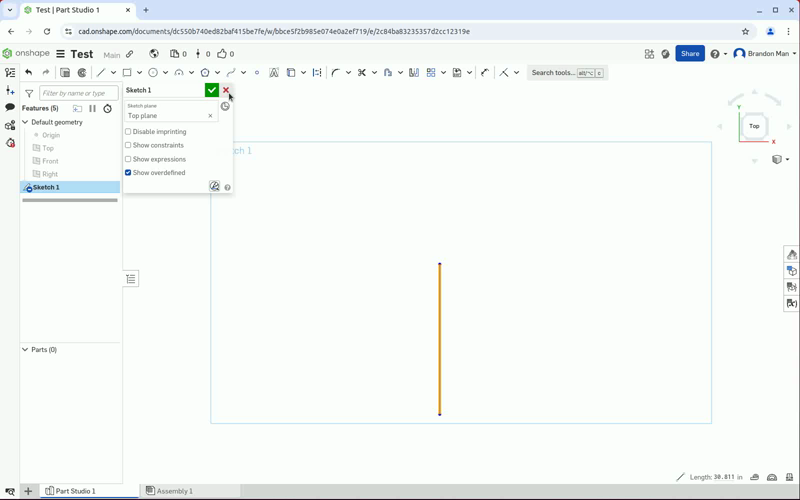
key(shift+h)
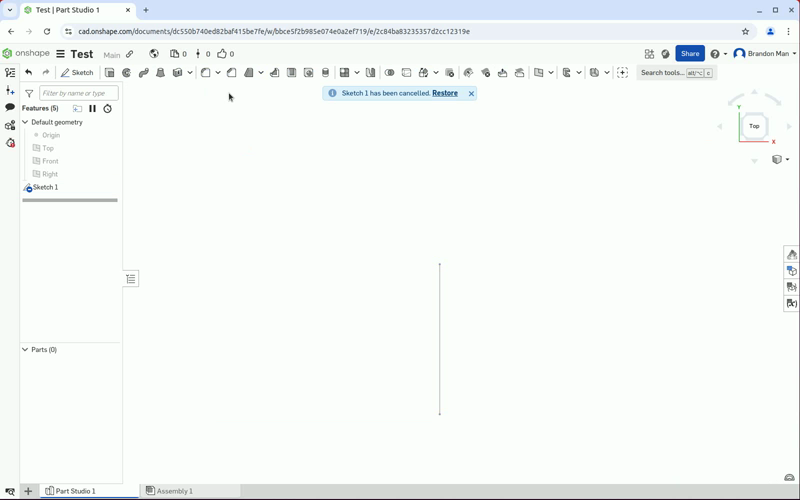
key(shift+s)
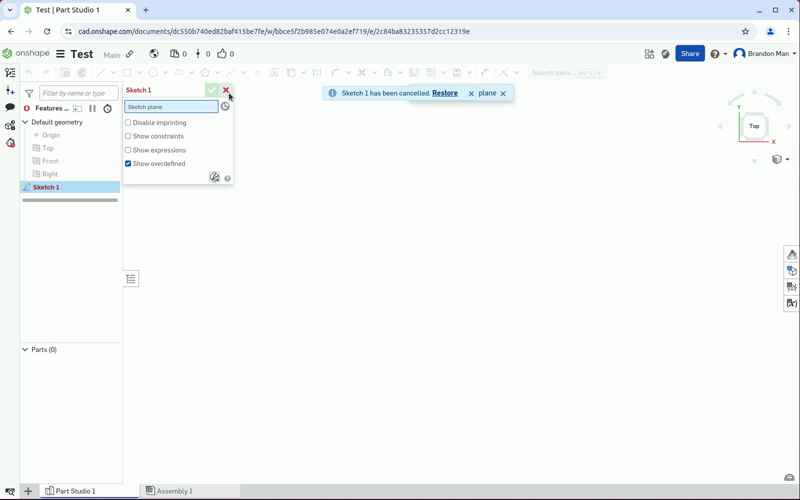
mouse_move(73, 150)
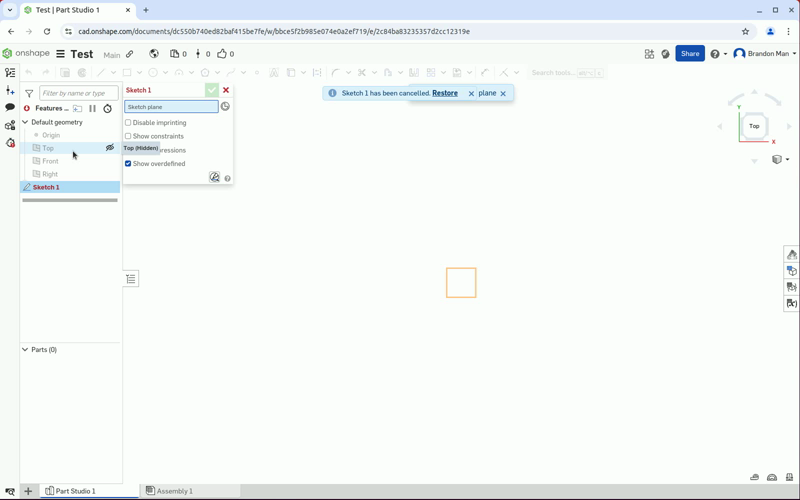
click(73, 150)
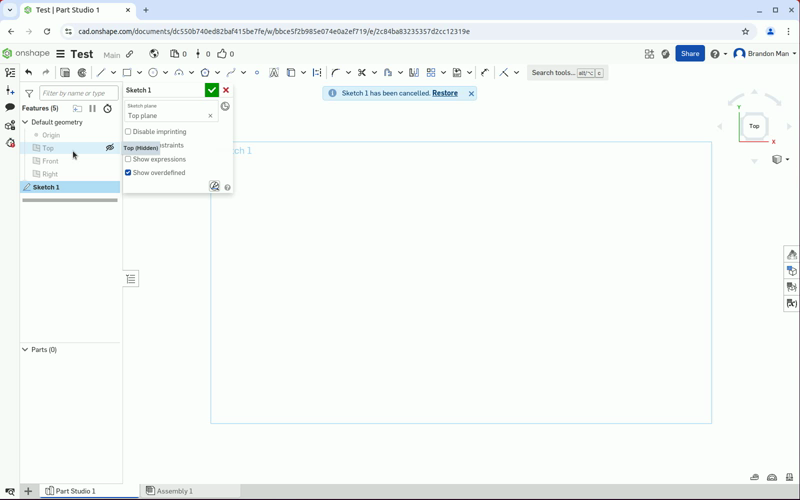
mouse_move(73, 352)
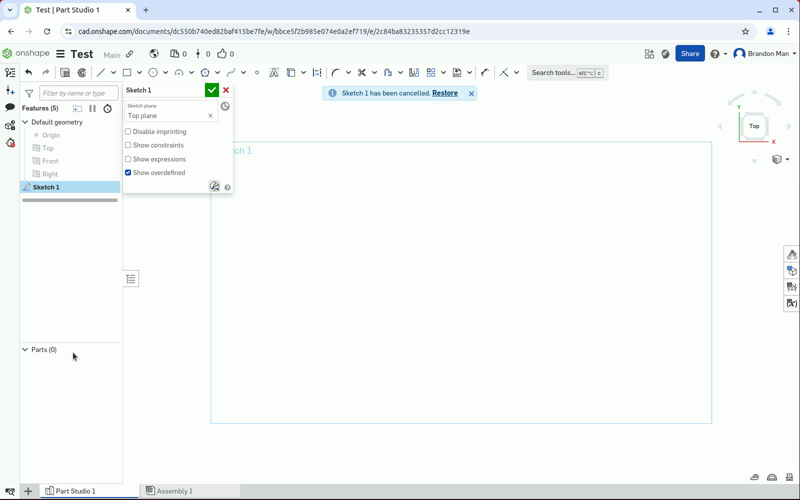
key(y)
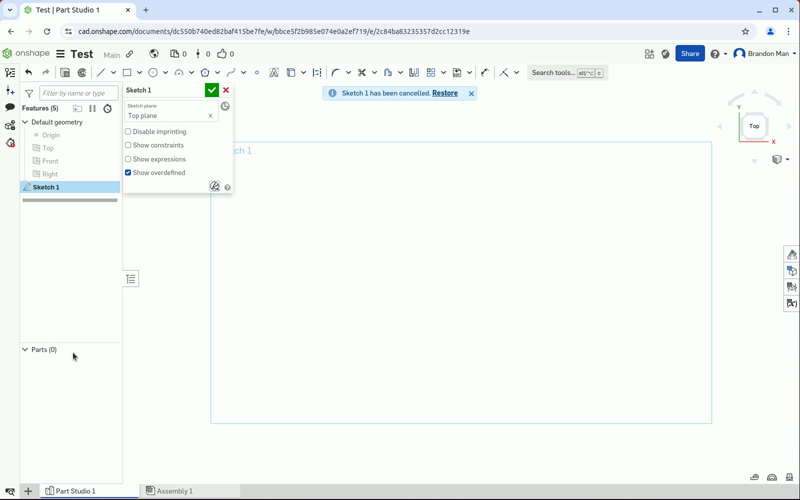
key(c)
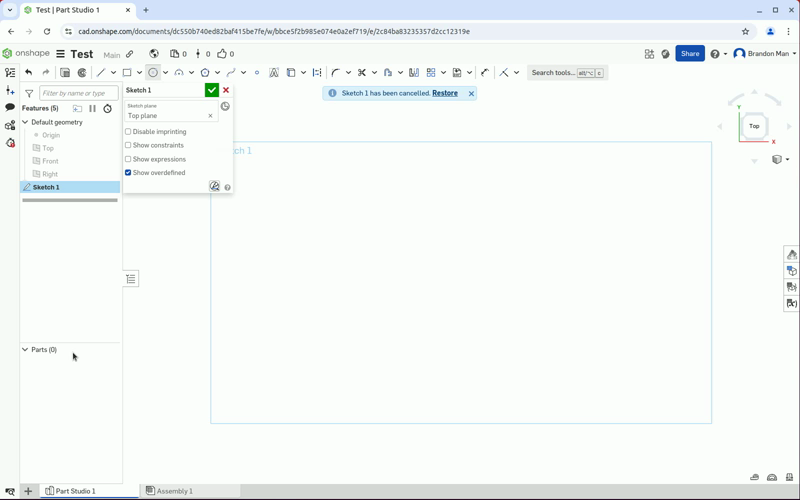
key_down(shift)
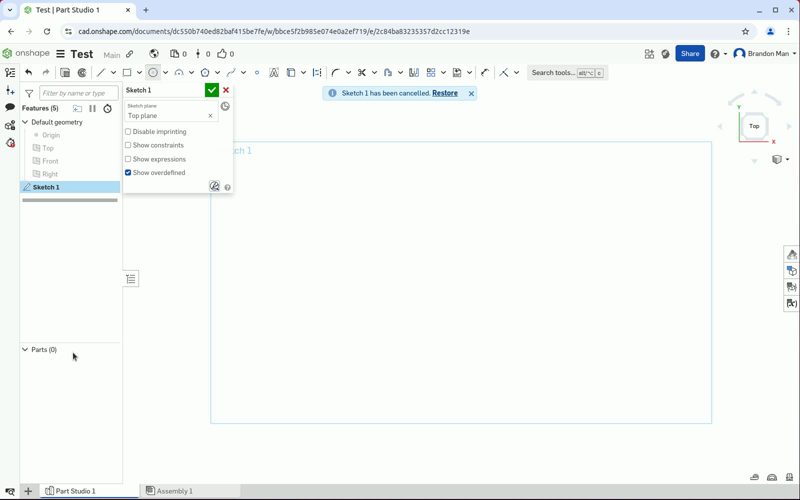
mouse_move(368, 258)
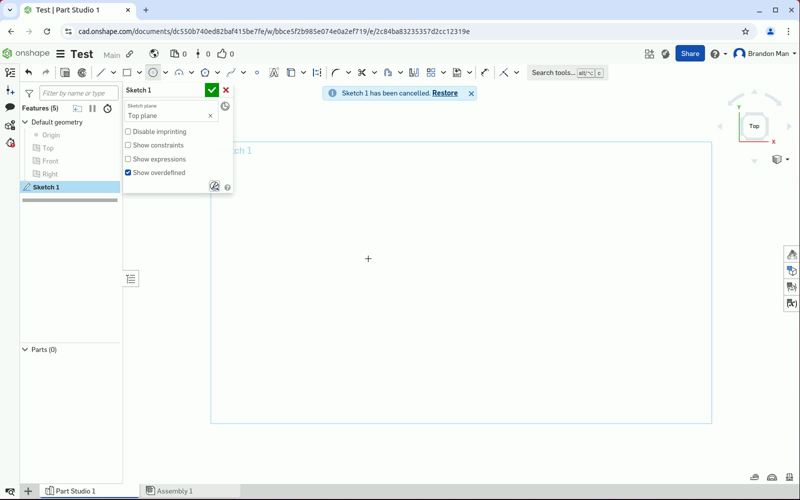
click(368, 258)
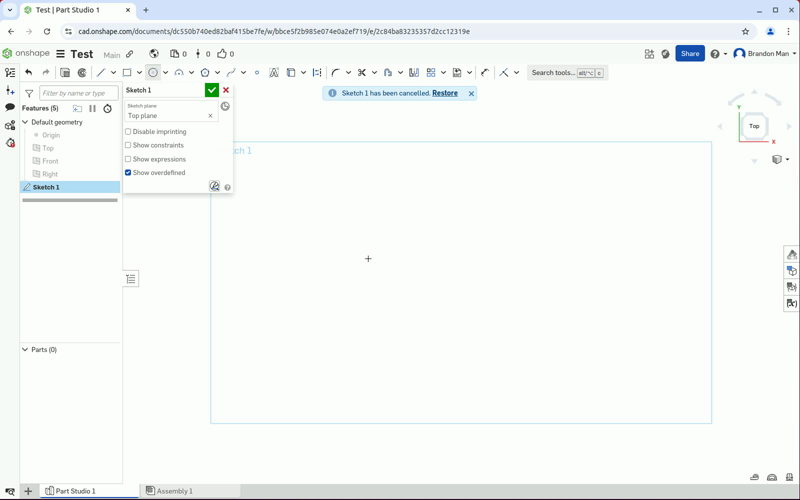
key_up(shift)
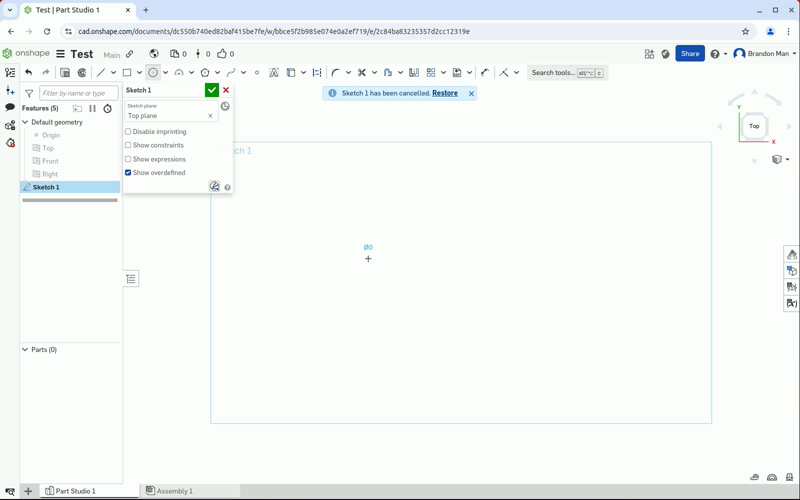
mouse_move(387, 258)
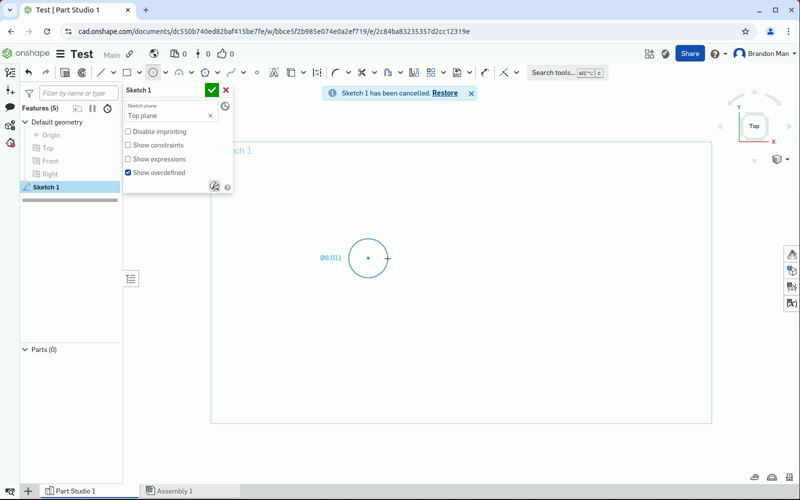
click(387, 258)
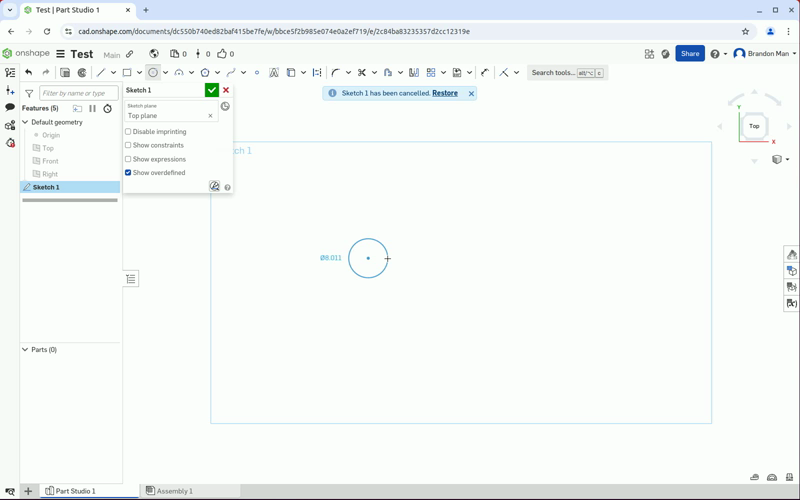
key(esc)
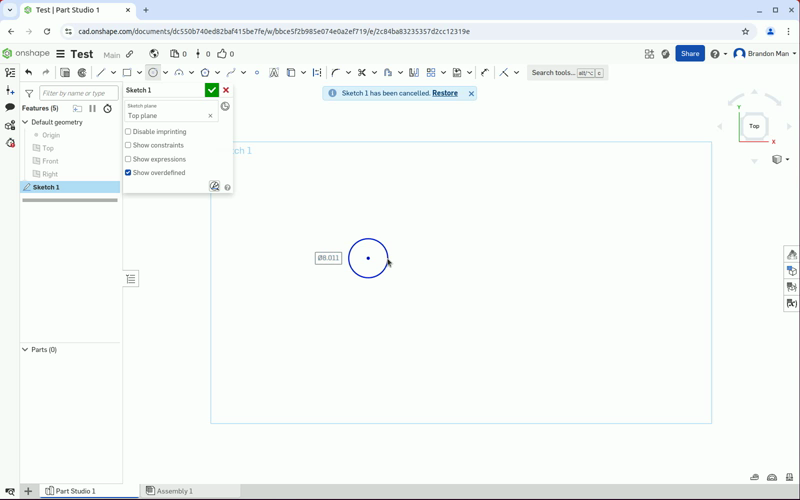
mouse_move(385, 258)
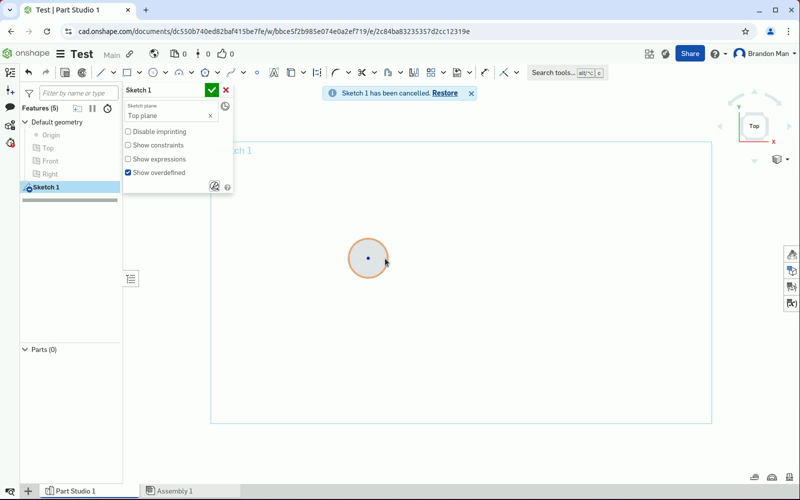
scroll(6)
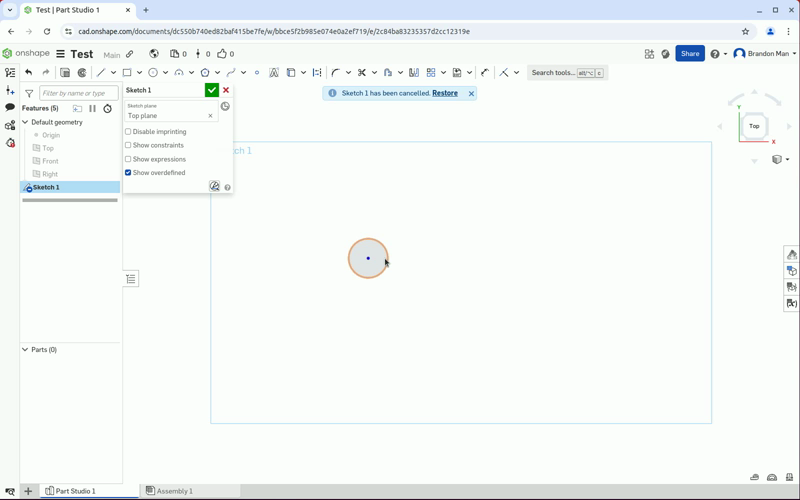
scroll(6)
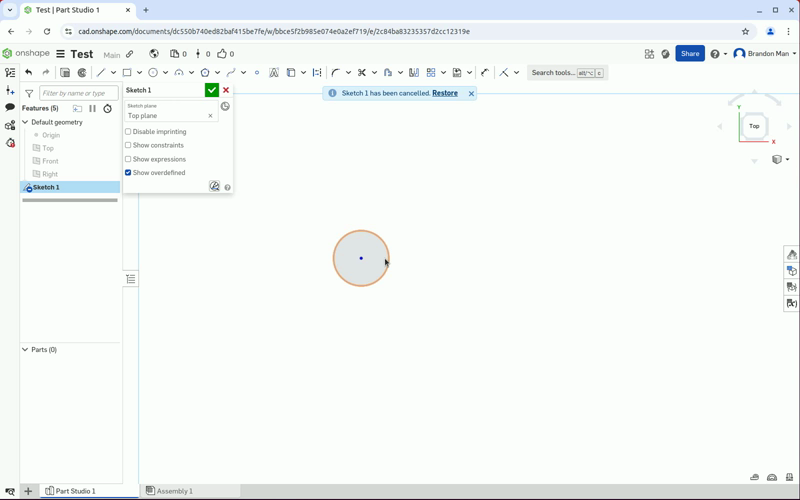
scroll(6)
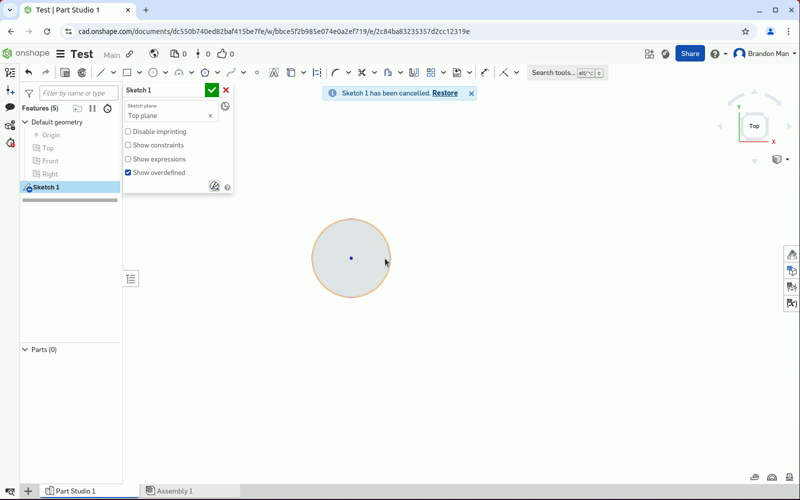
scroll(6)
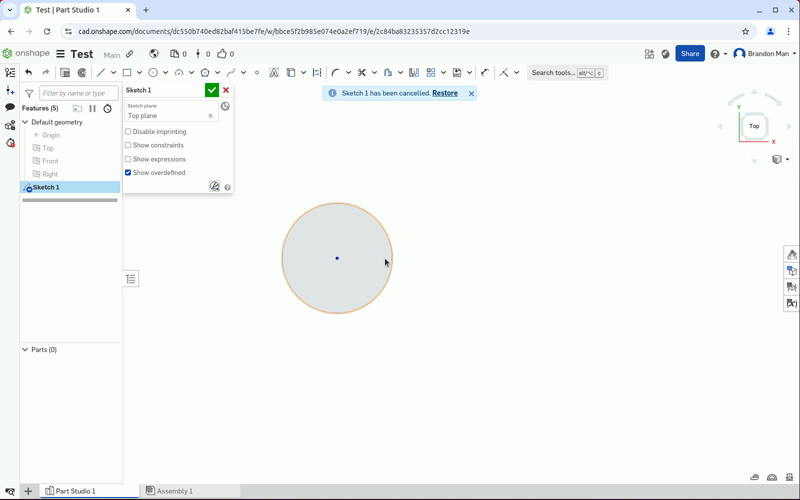
scroll(6)
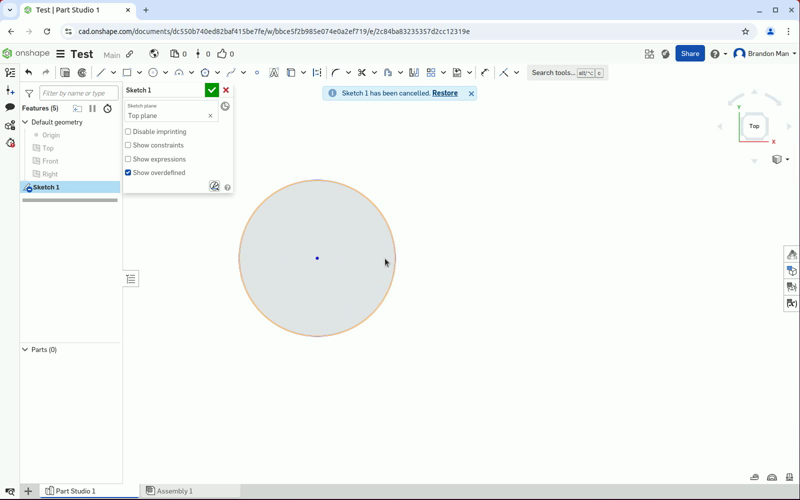
scroll(6)
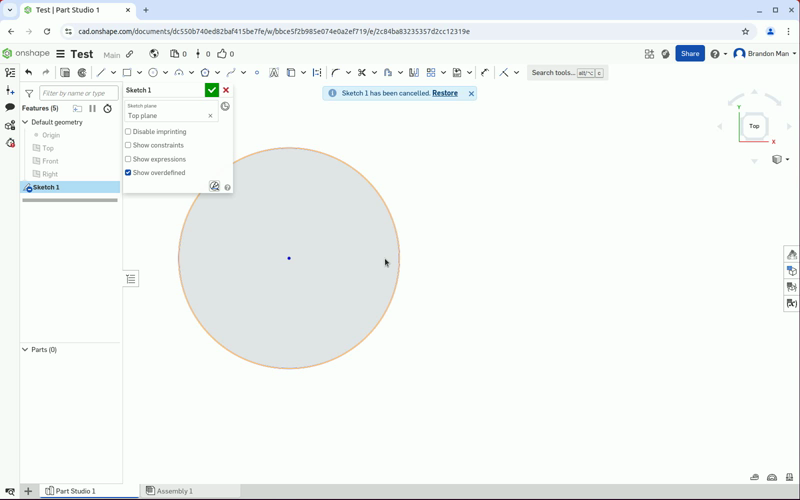
scroll(6)
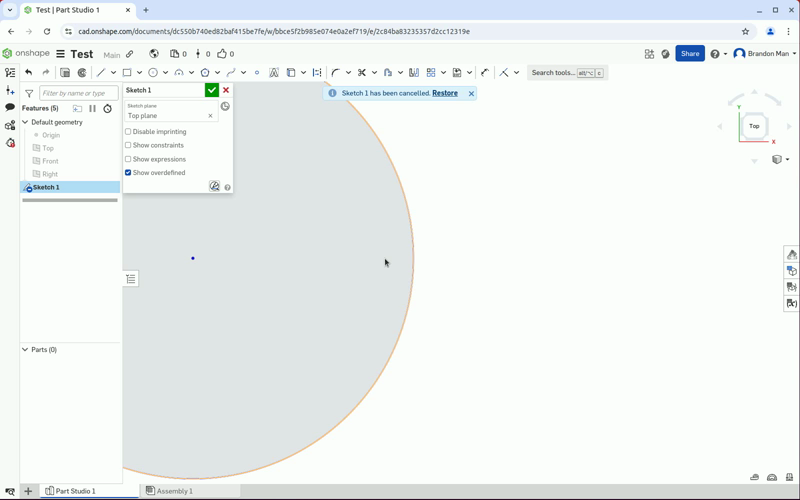
click(385, 258)
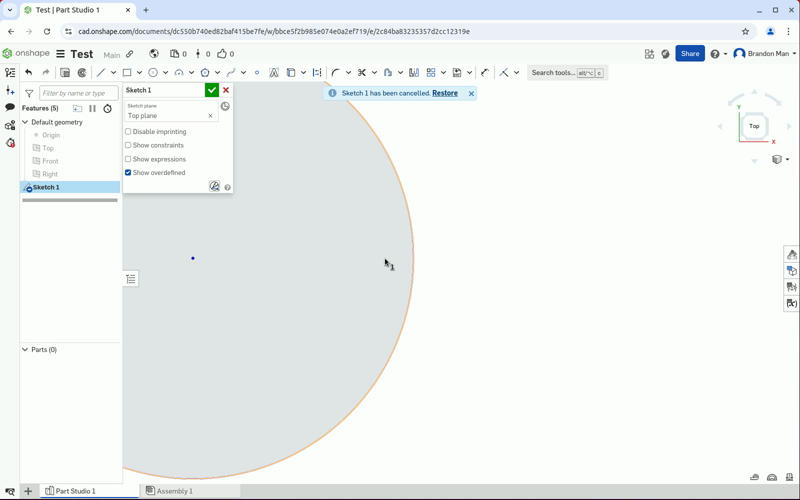
scroll(-6)
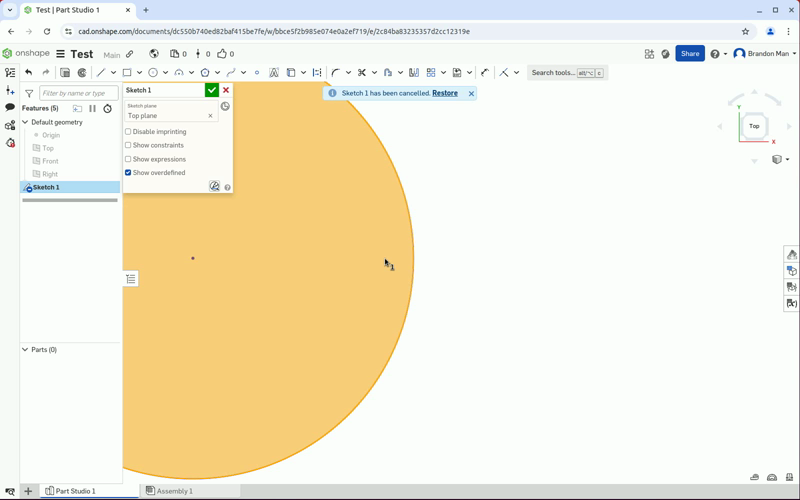
scroll(-6)
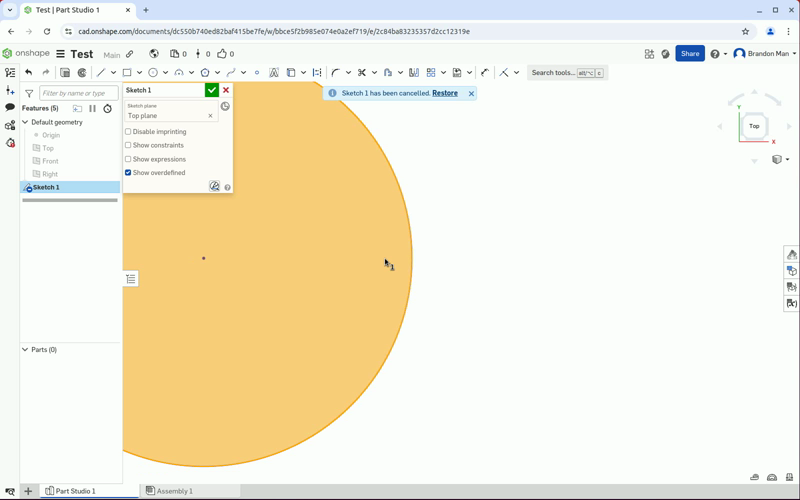
scroll(-6)
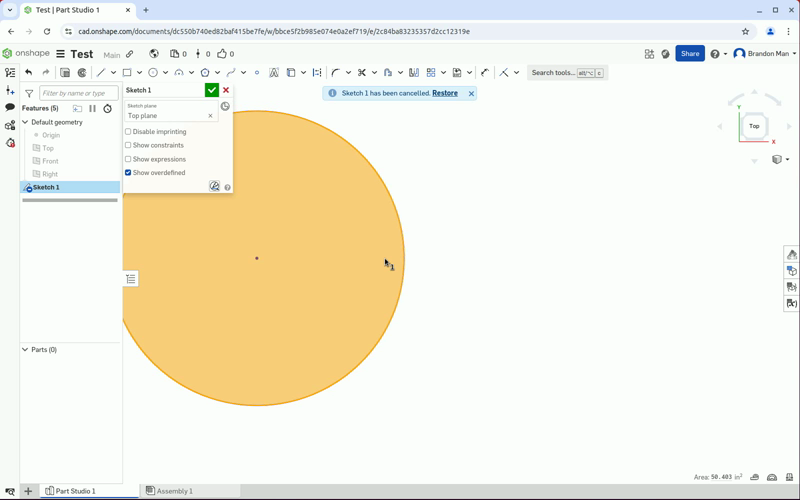
scroll(-6)
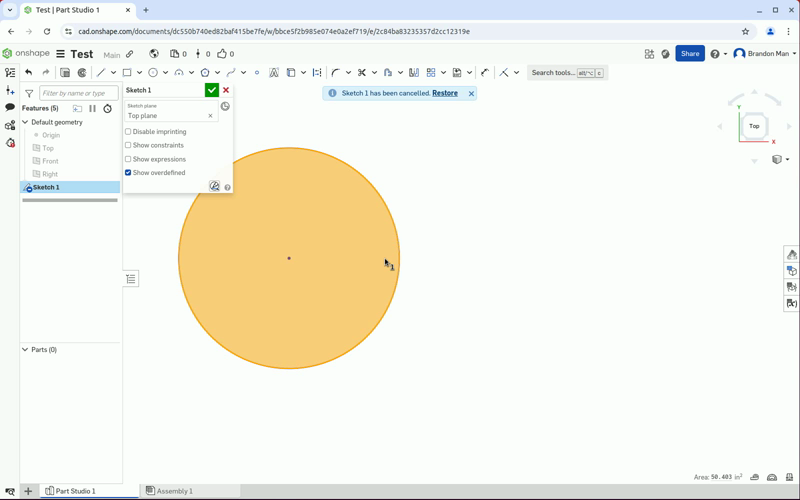
scroll(-6)
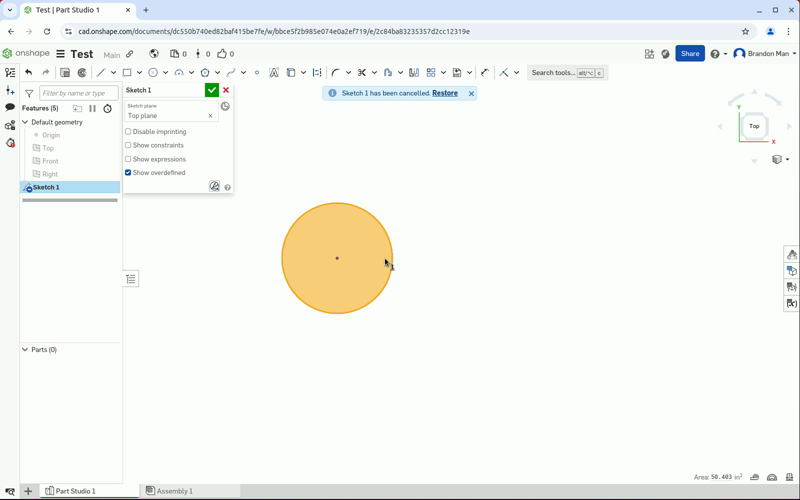
scroll(-6)
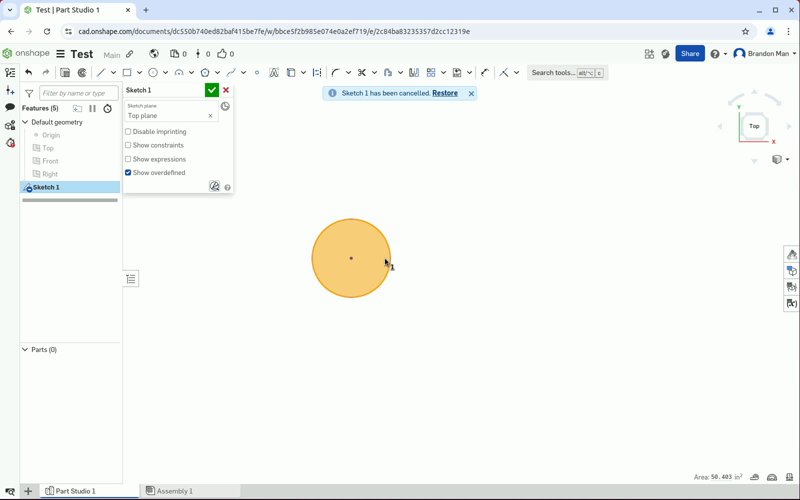
scroll(-6)
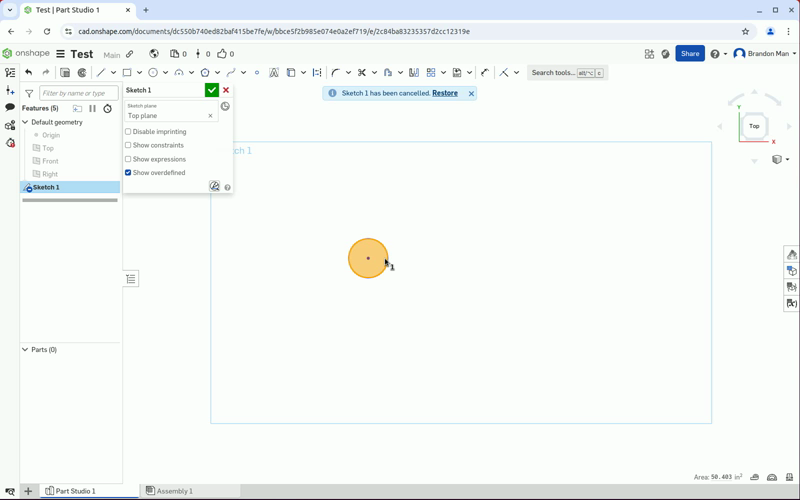
mouse_move(73, 352)
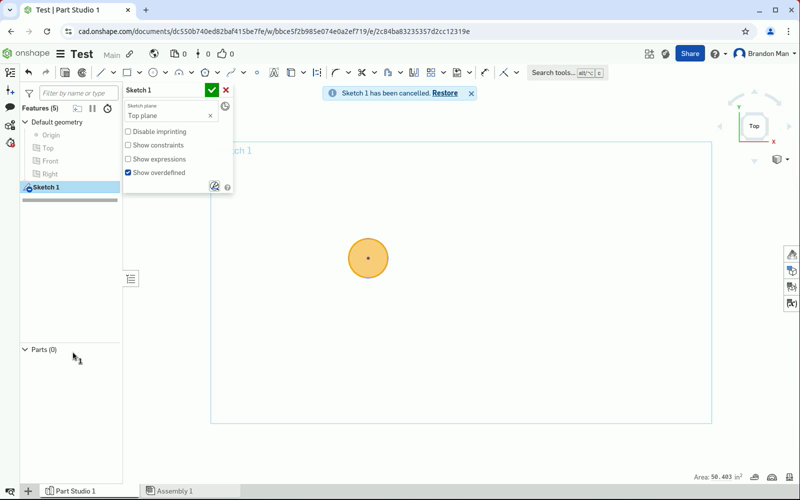
key(shift+y)
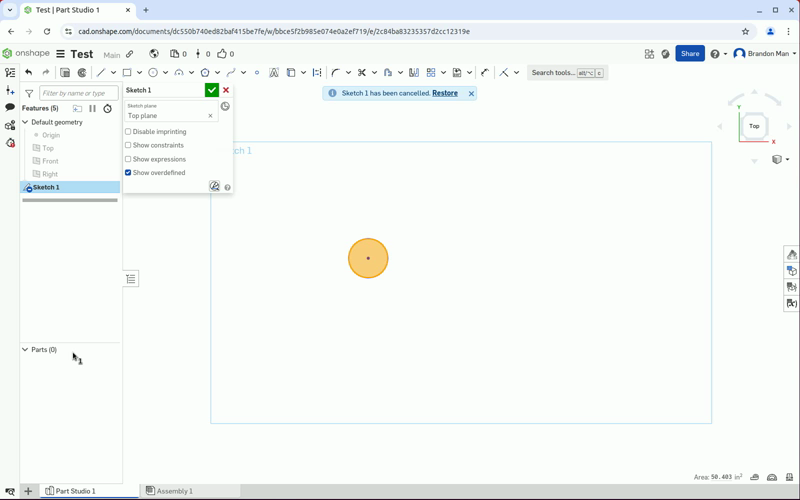
key(shift+e)
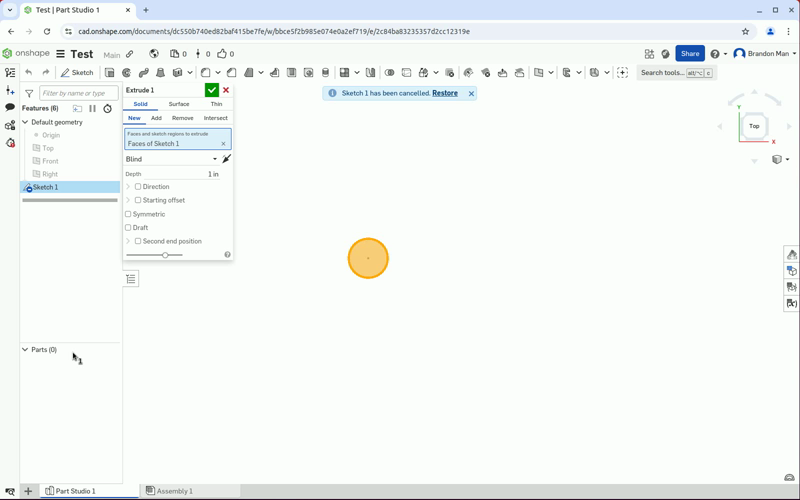
mouse_move(143, 106)
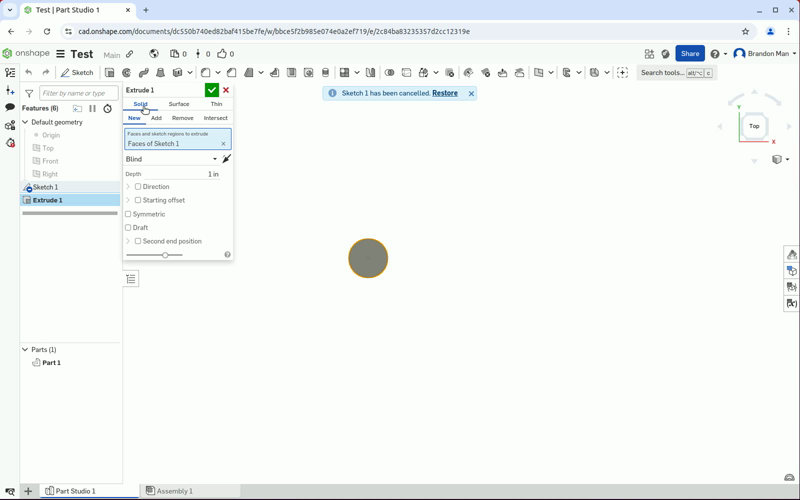
click(143, 106)
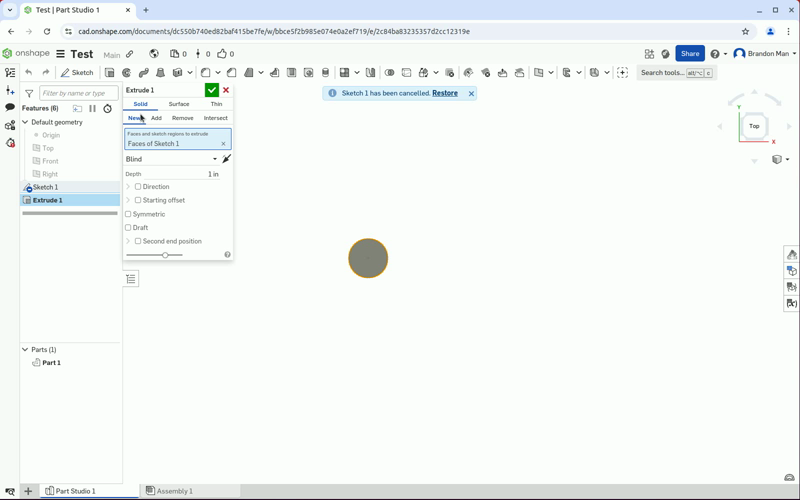
mouse_move(137, 120)
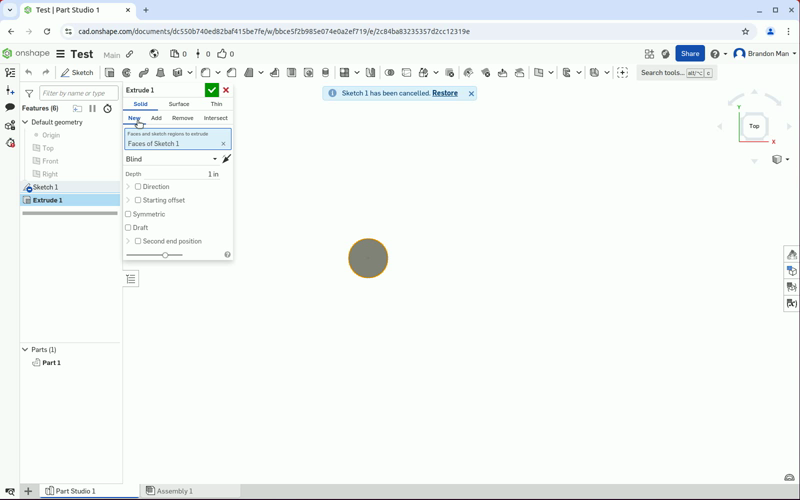
click(137, 120)
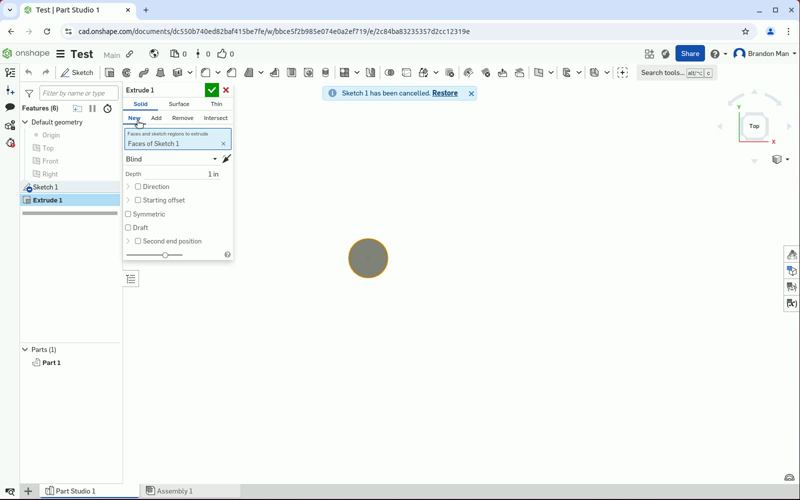
key(tab, 4)
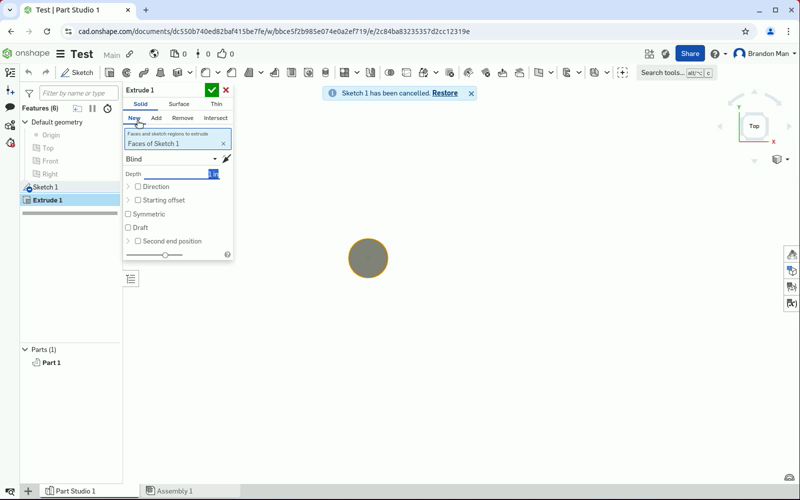
text(9.869)
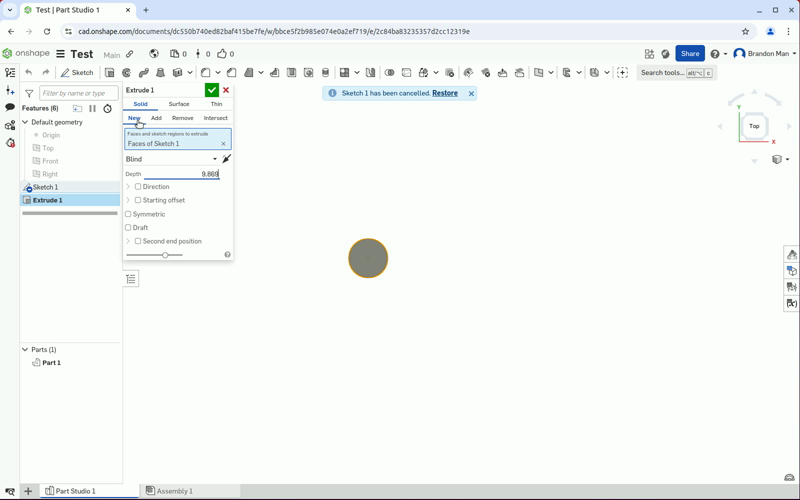
key(enter)
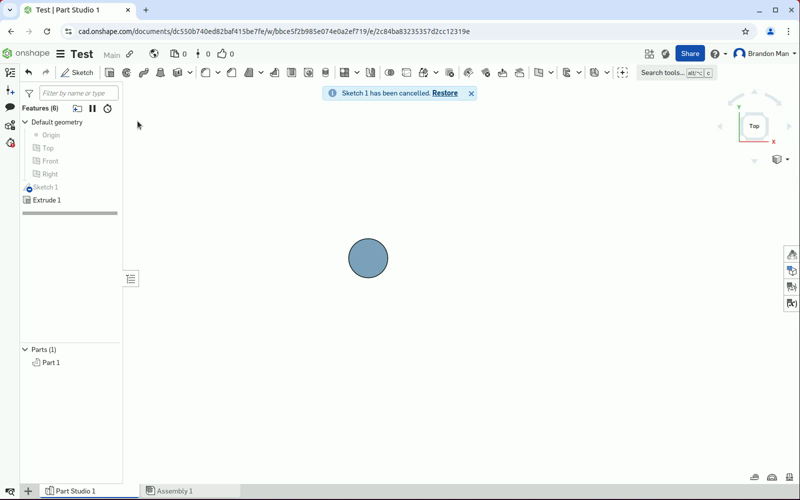
key(shift+h)
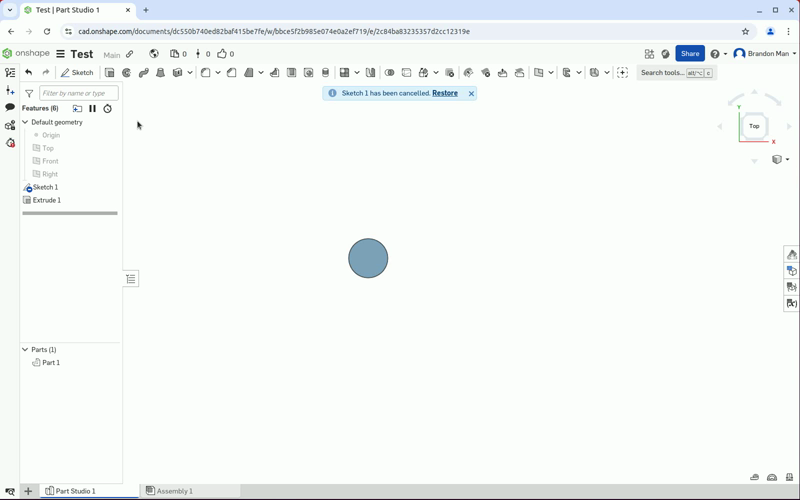
key(shift+h)
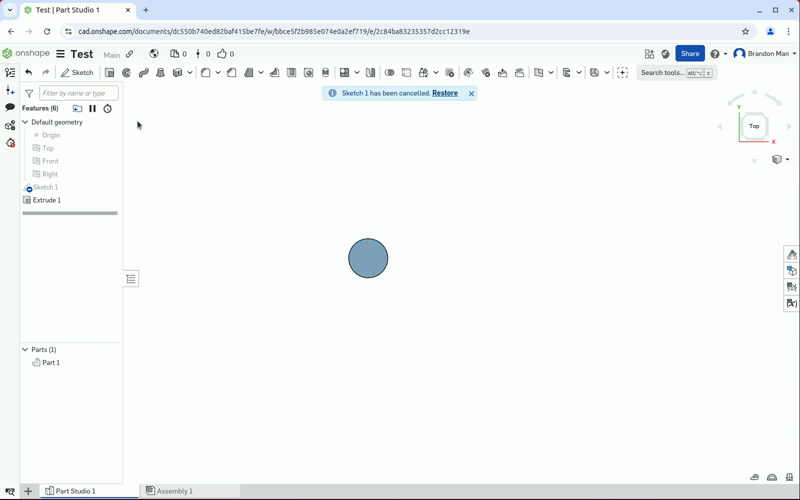
mouse_move(73, 189)
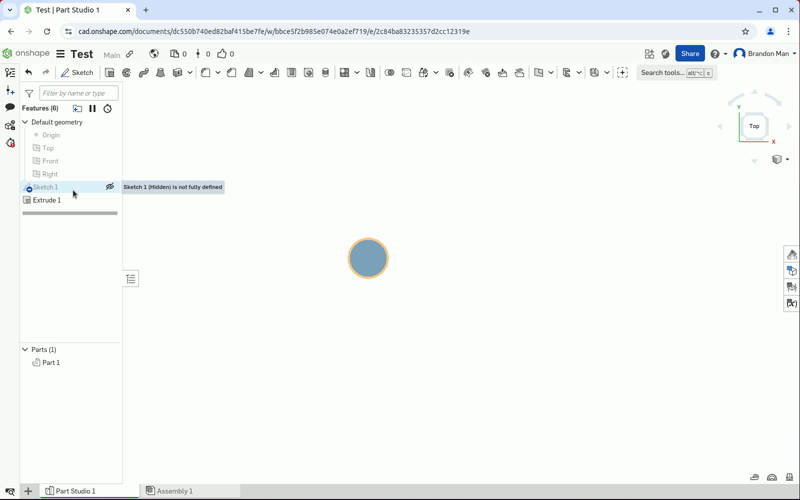
click(73, 189)
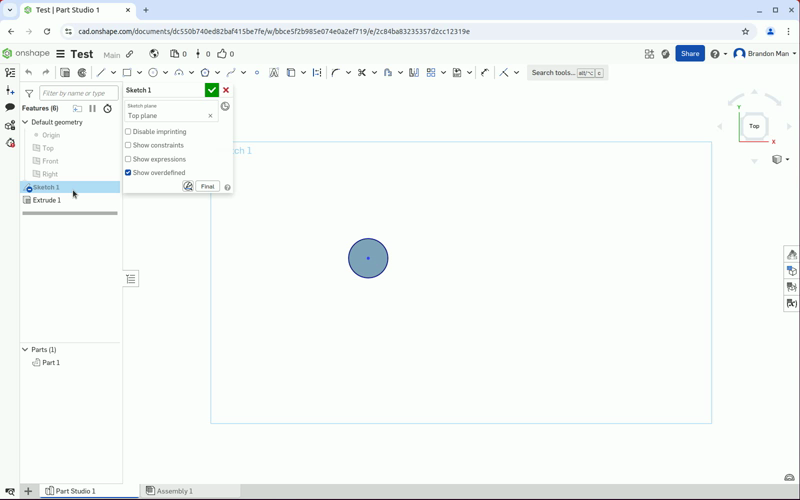
mouse_move(229, 92)
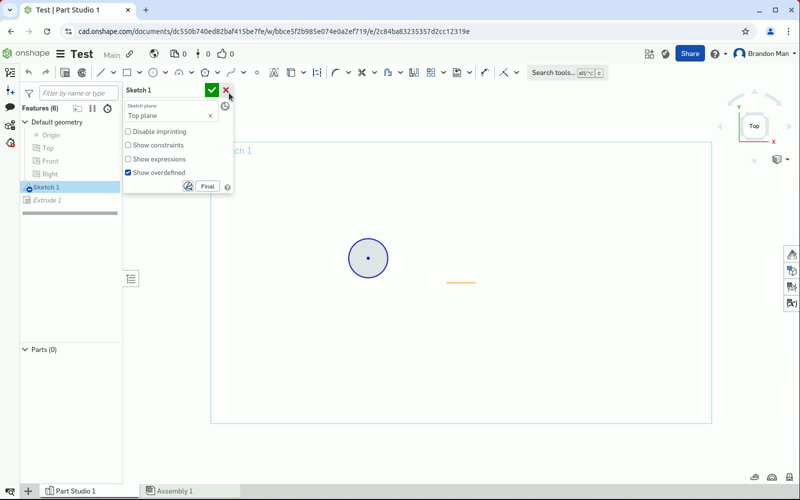
click(229, 92)
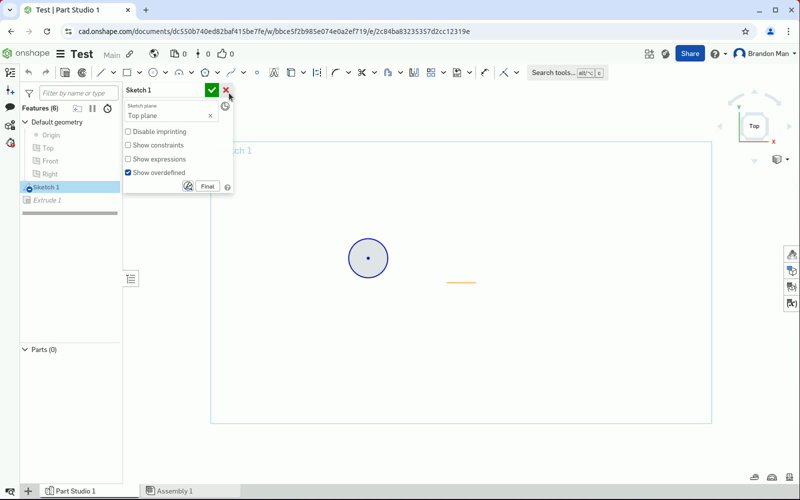
key(shift+s)
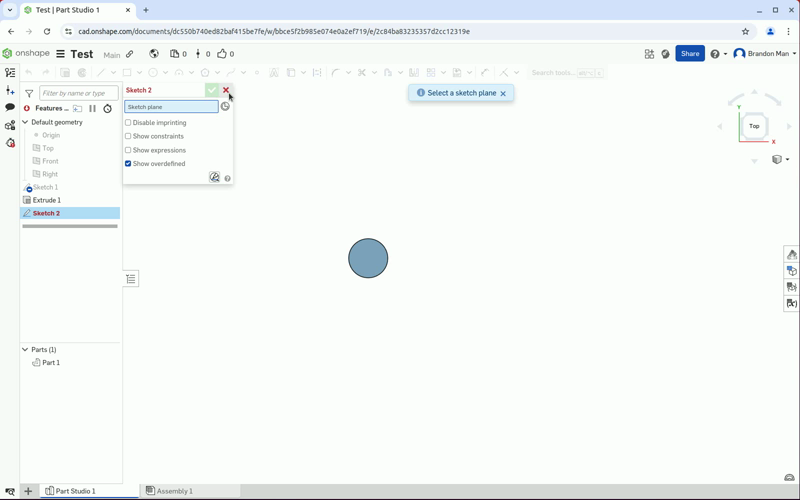
mouse_move(73, 150)
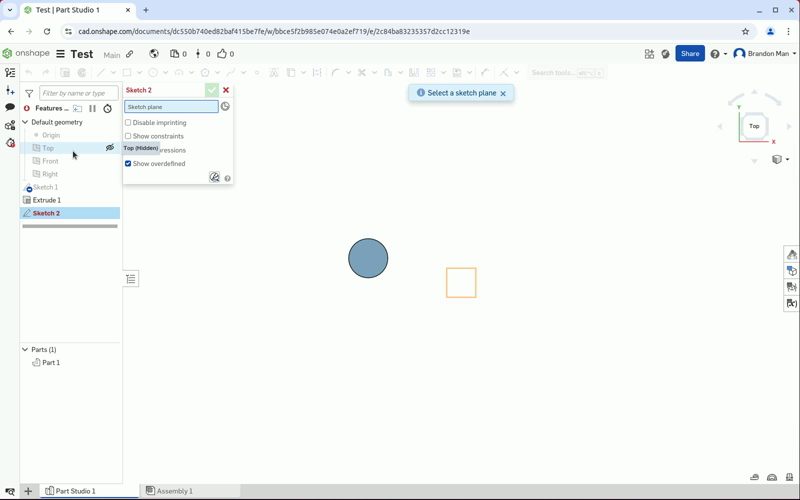
click(73, 150)
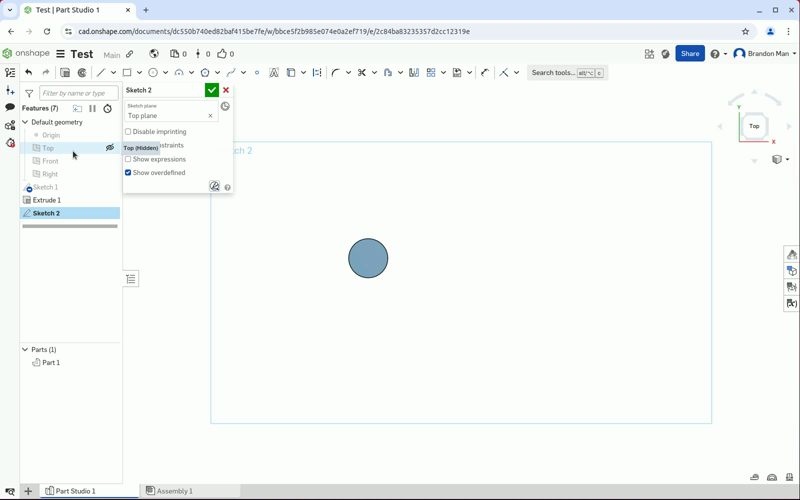
mouse_move(73, 352)
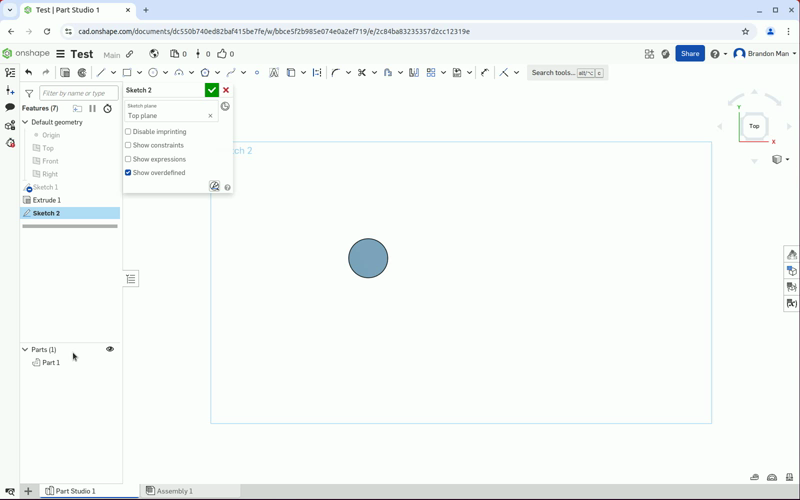
key(y)
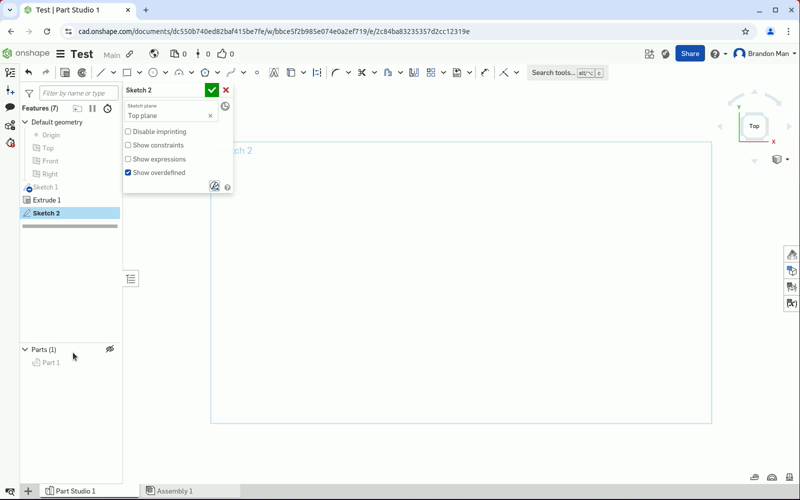
key(c)
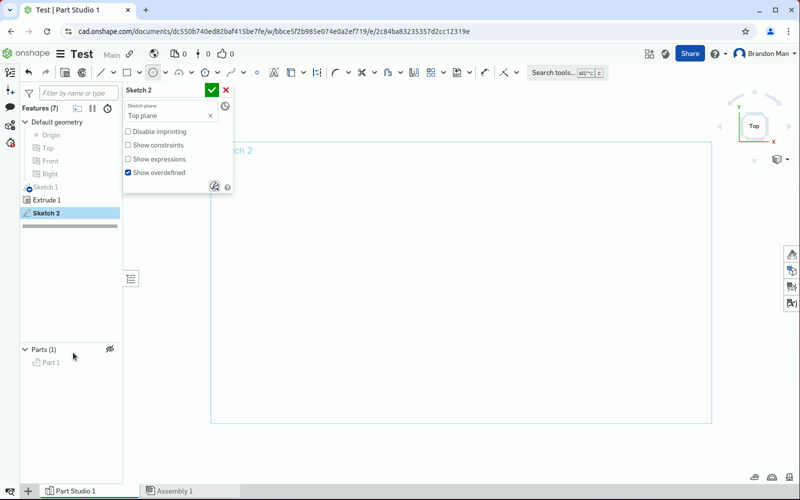
key_down(shift)
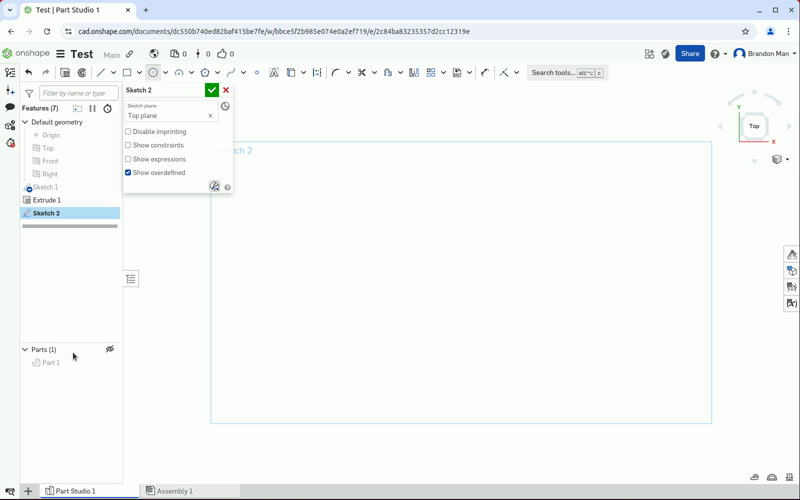
mouse_move(472, 253)
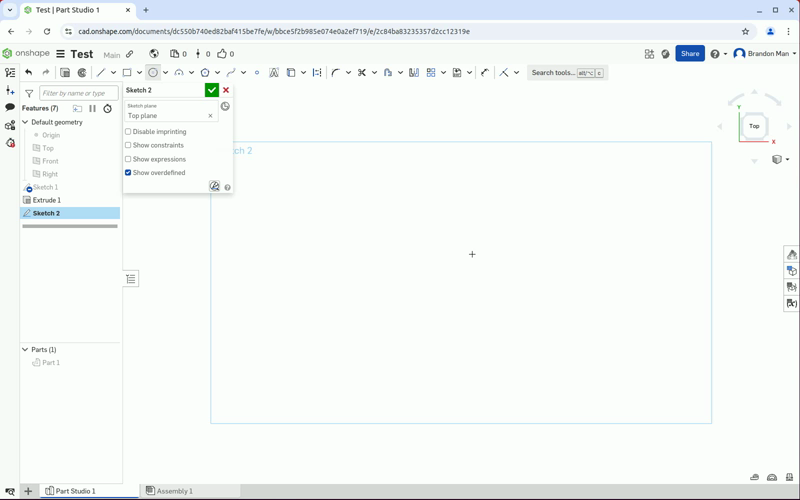
click(472, 253)
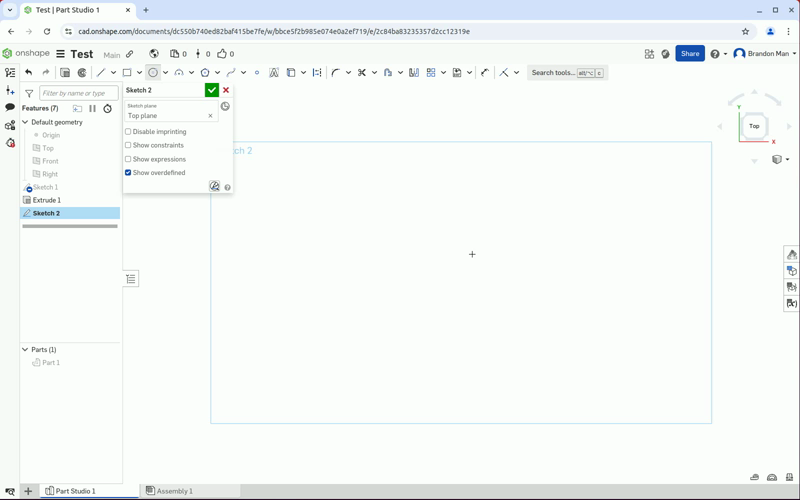
key_up(shift)
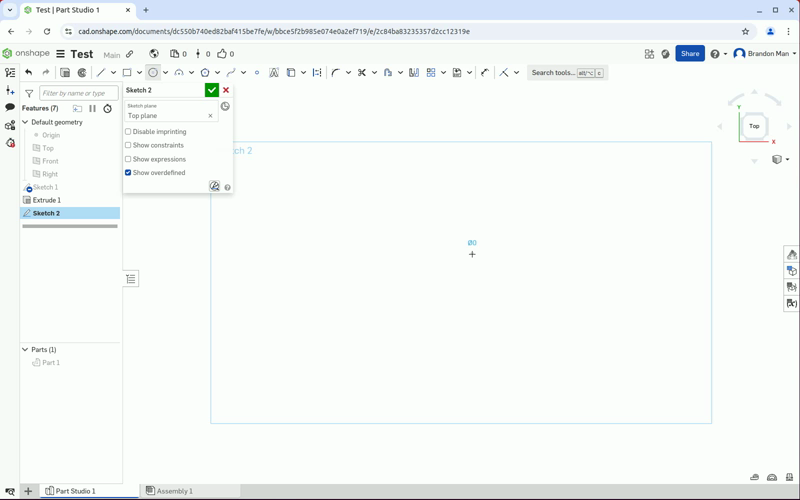
mouse_move(493, 253)
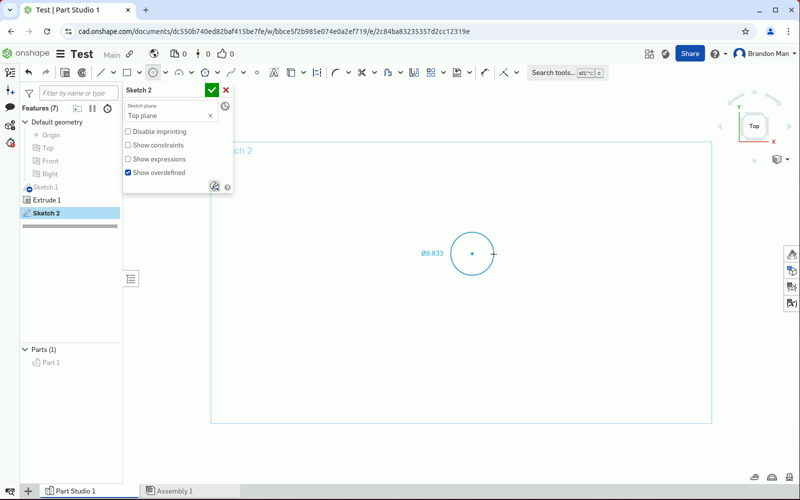
click(493, 253)
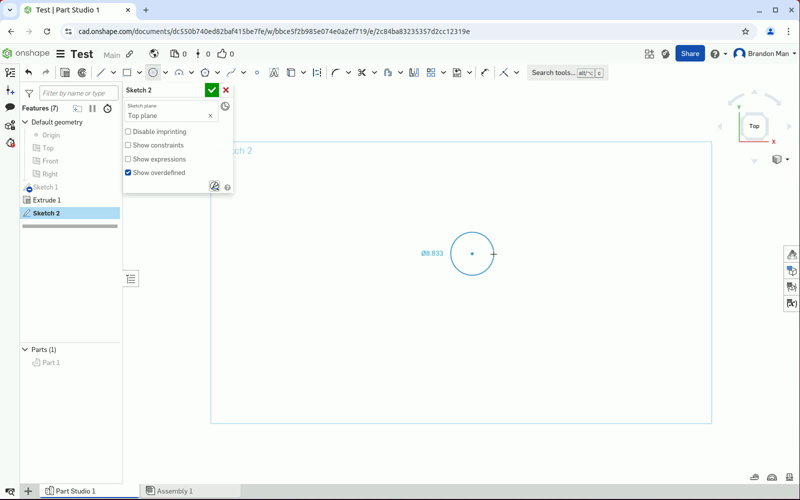
key(esc)
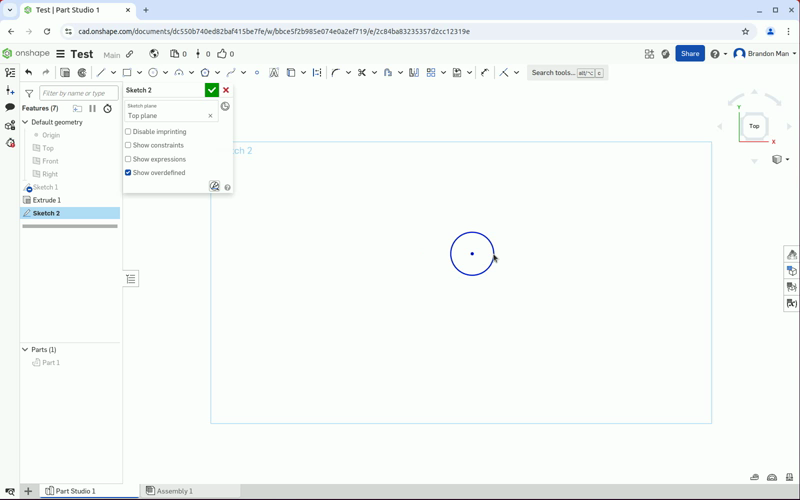
mouse_move(479, 254)
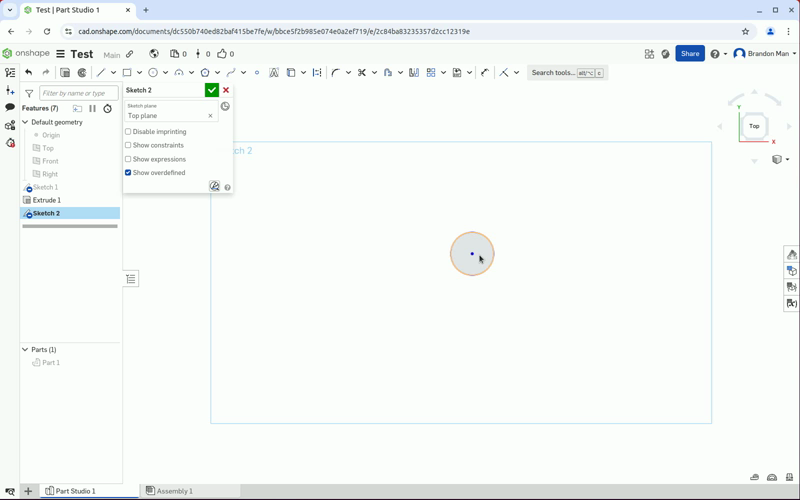
scroll(6)
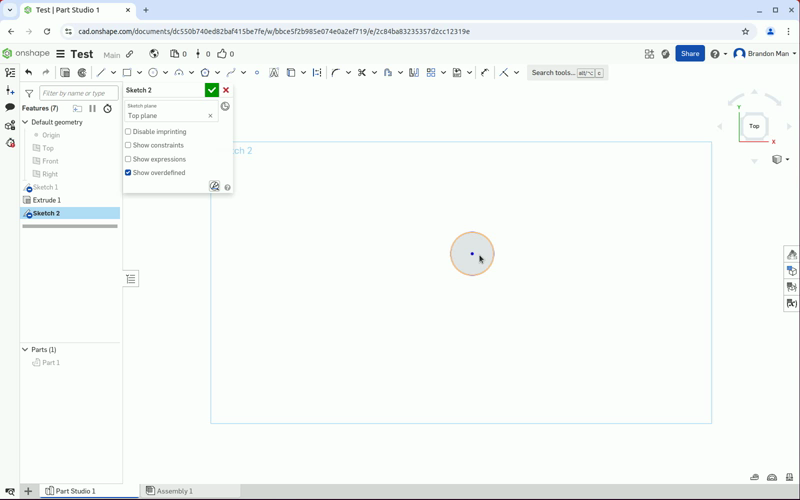
scroll(6)
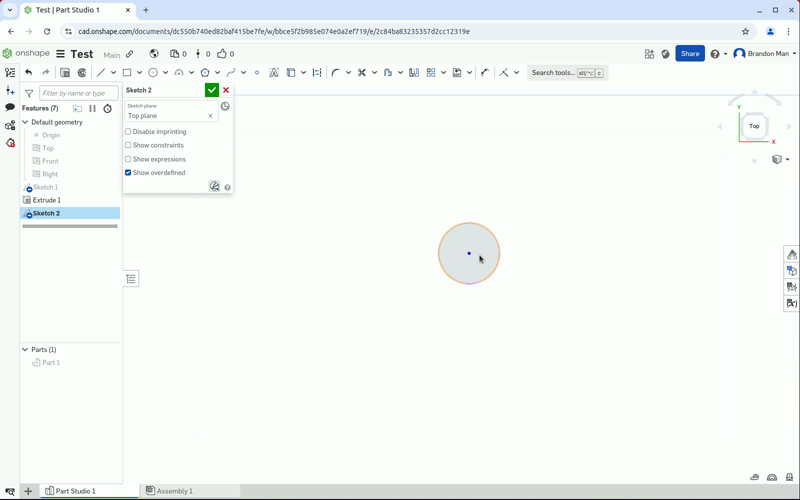
scroll(6)
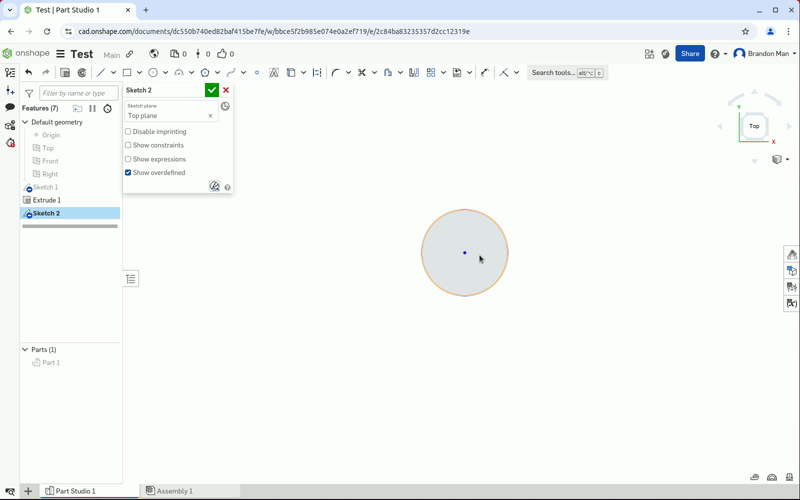
scroll(6)
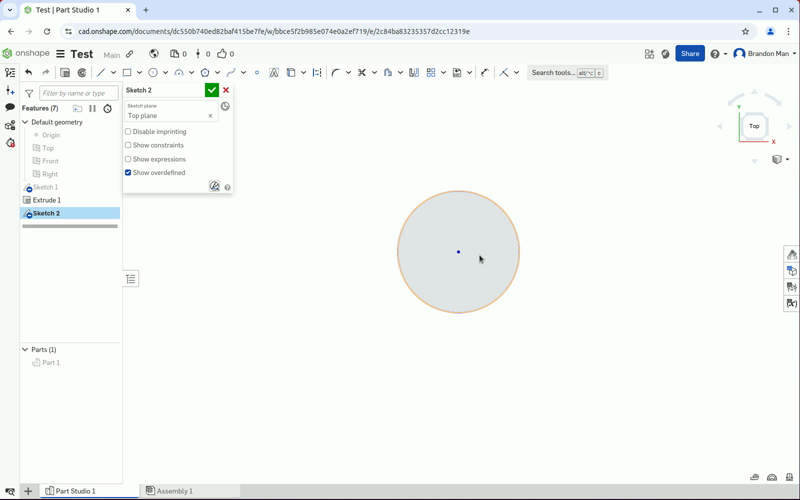
scroll(6)
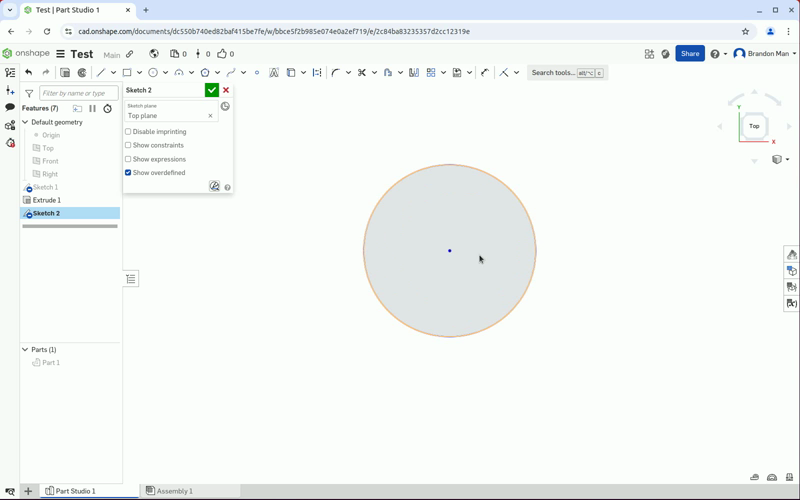
scroll(6)
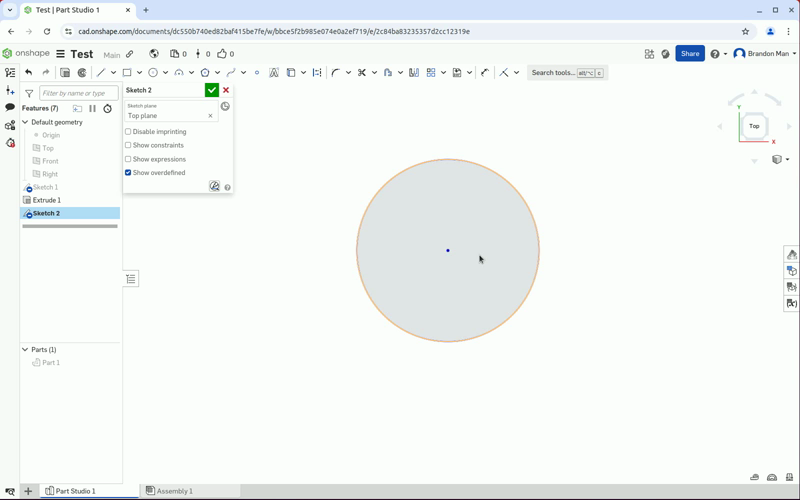
scroll(6)
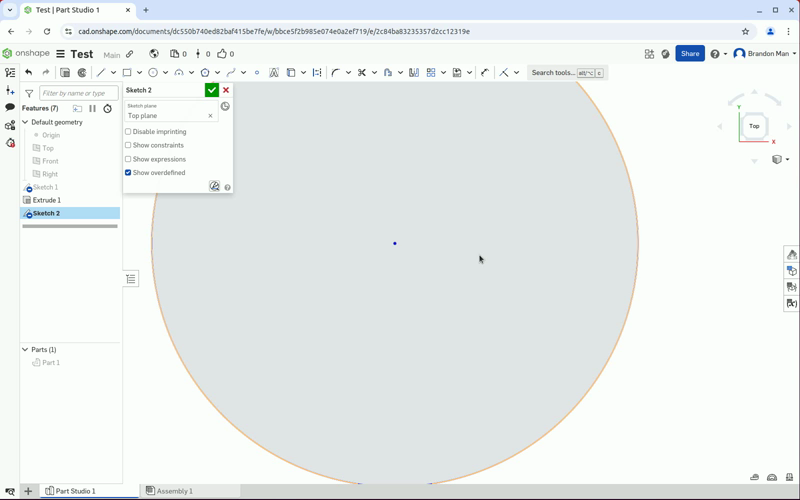
click(479, 254)
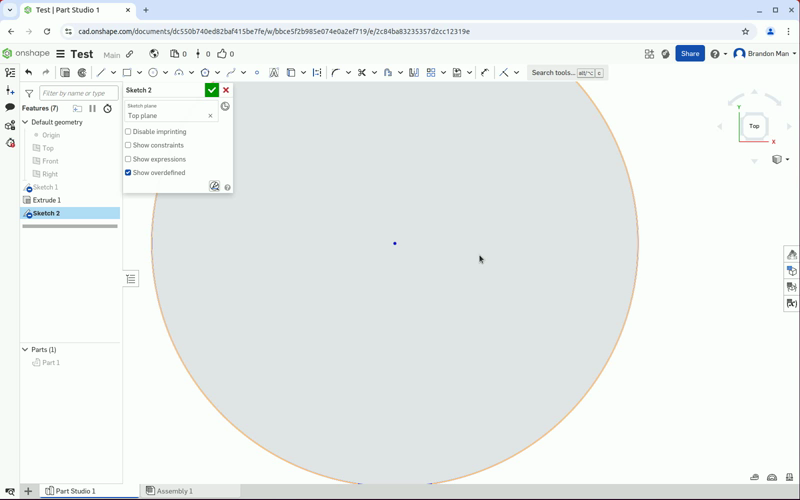
scroll(-6)
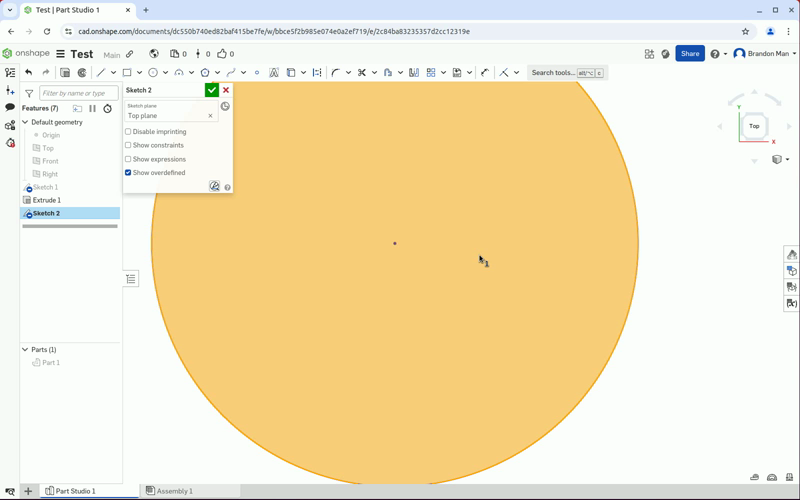
scroll(-6)
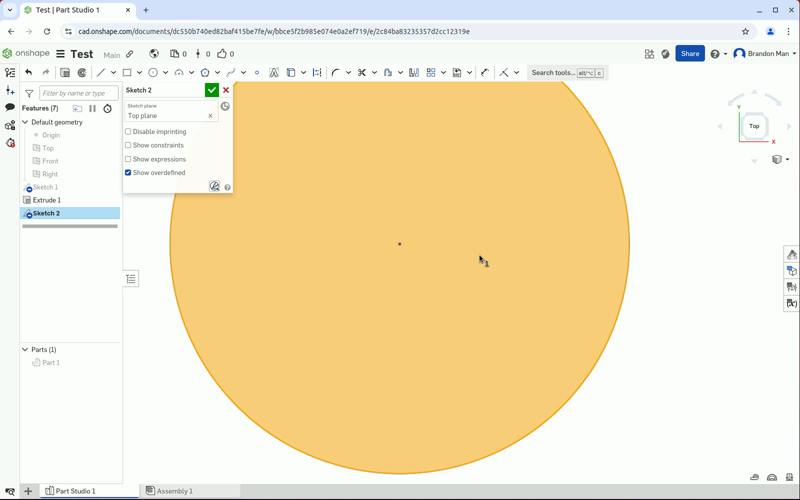
scroll(-6)
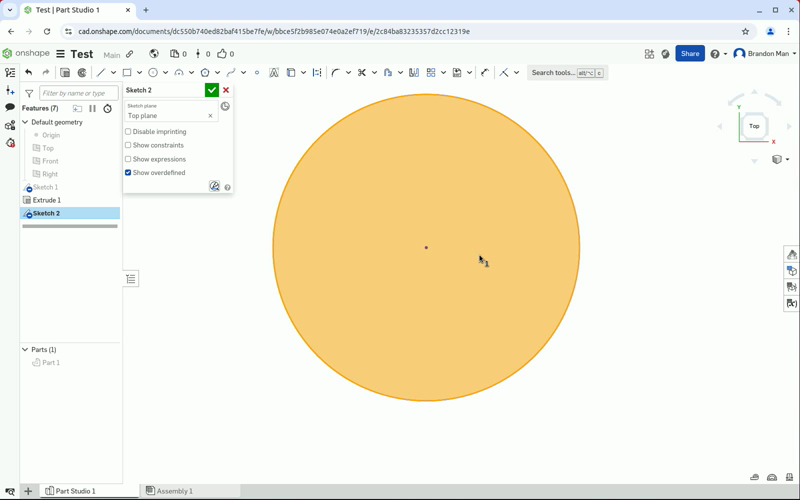
scroll(-6)
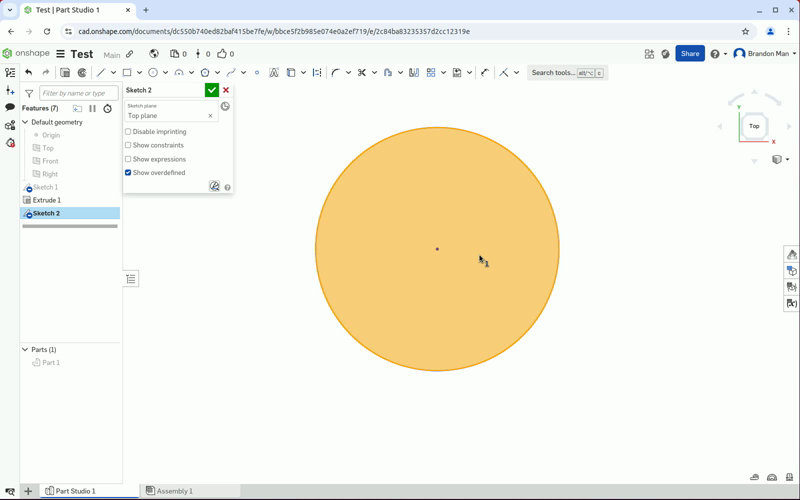
scroll(-6)
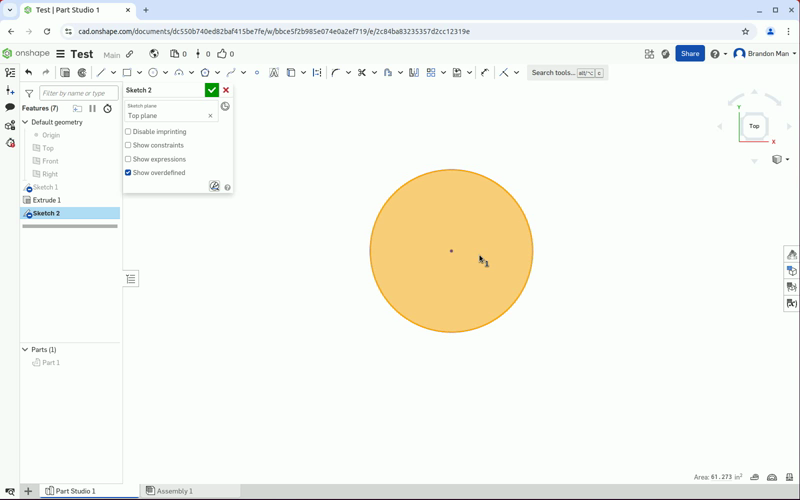
scroll(-6)
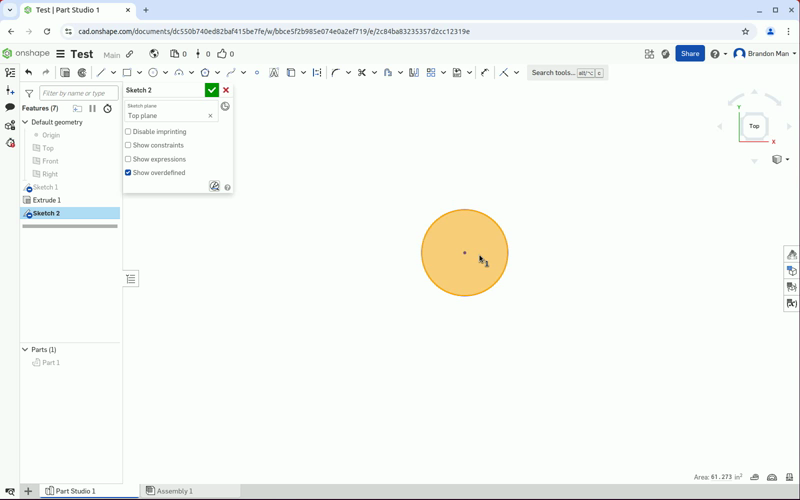
scroll(-6)
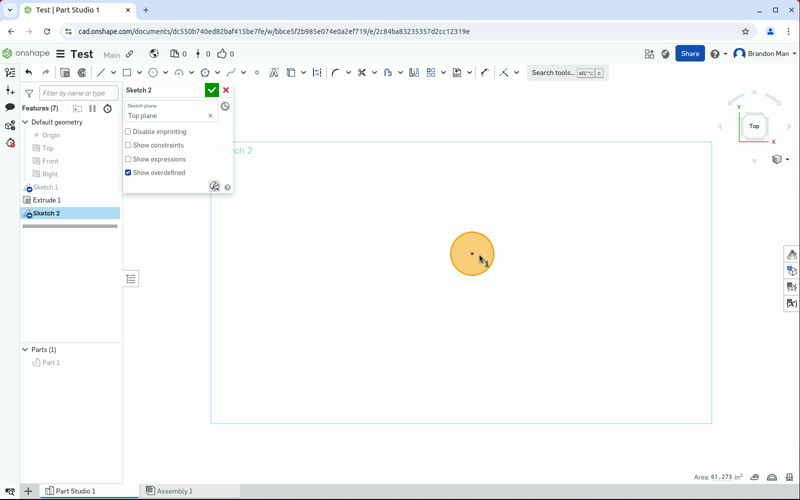
mouse_move(73, 352)
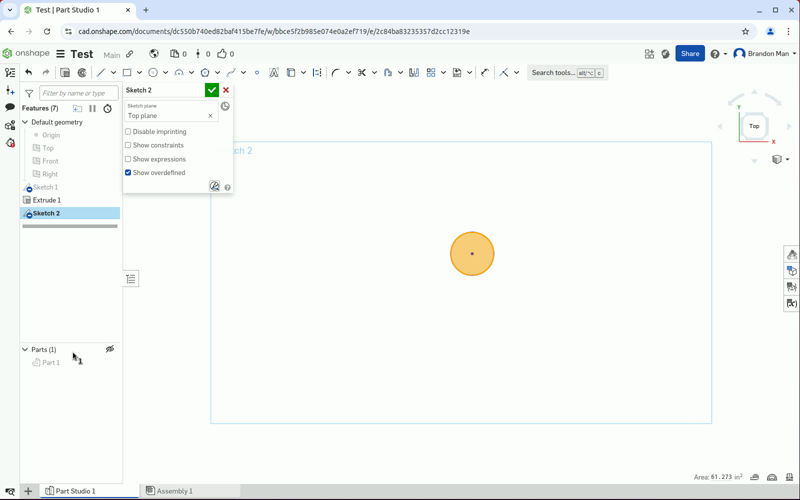
key(shift+y)
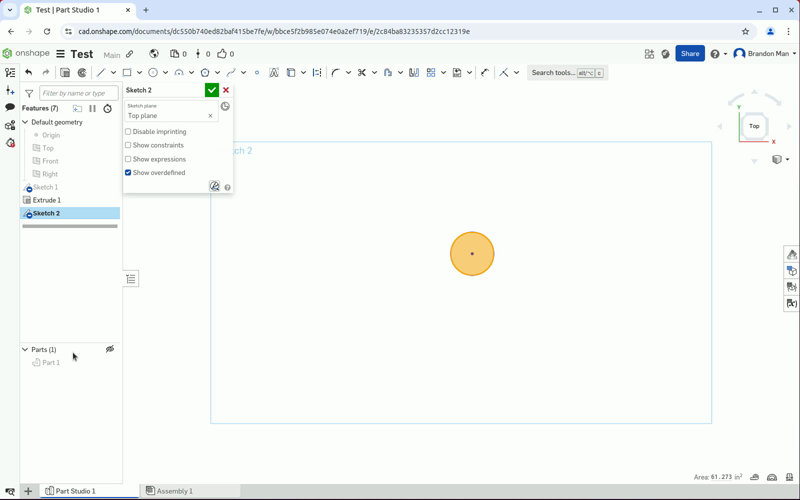
key(shift+e)
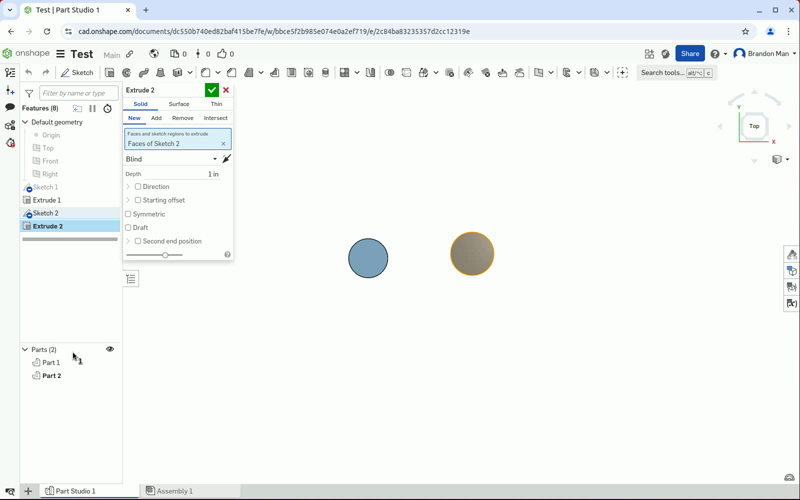
mouse_move(143, 106)
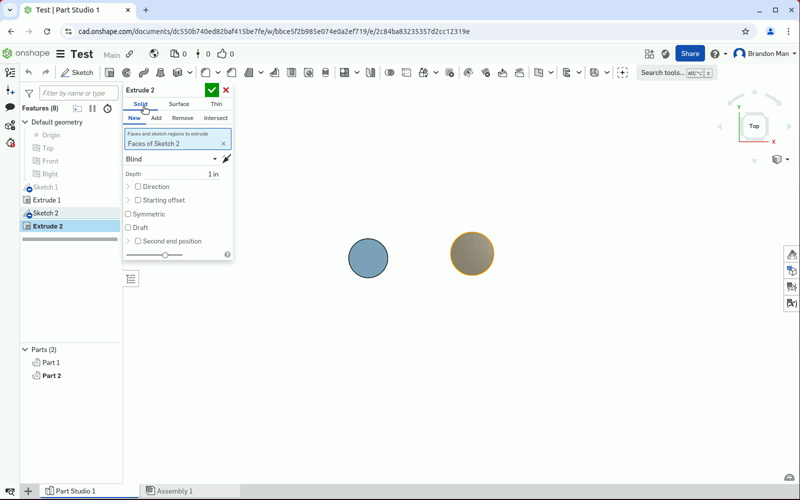
click(143, 106)
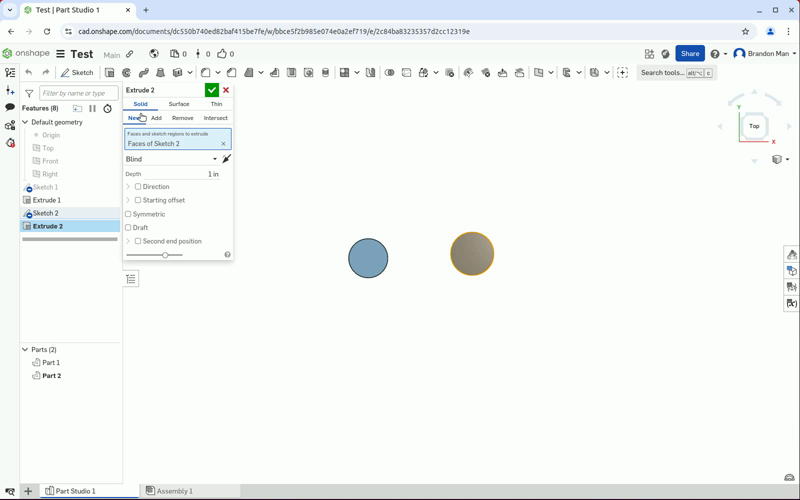
mouse_move(137, 120)
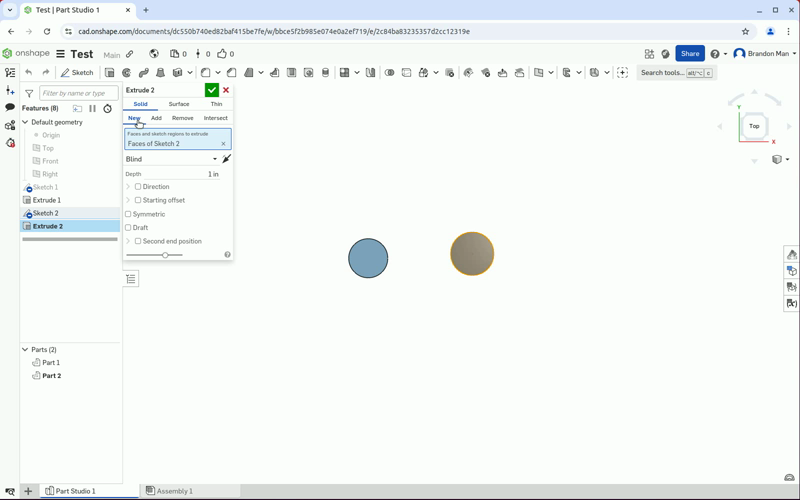
click(137, 120)
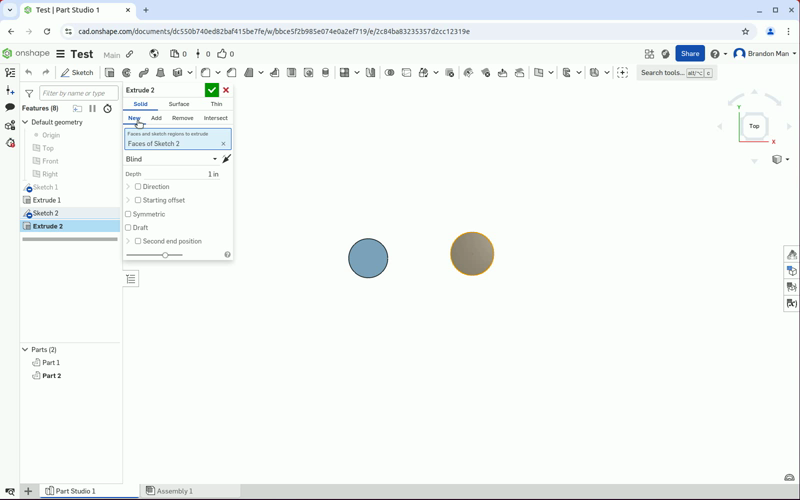
key(tab, 4)
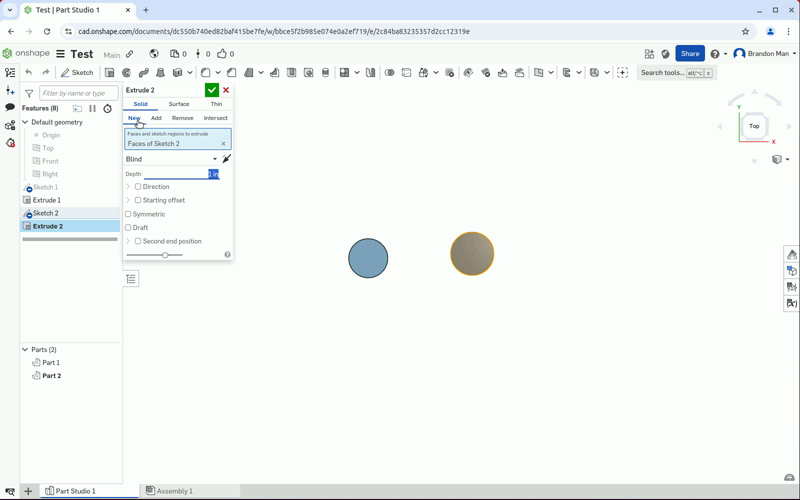
text(9.869)
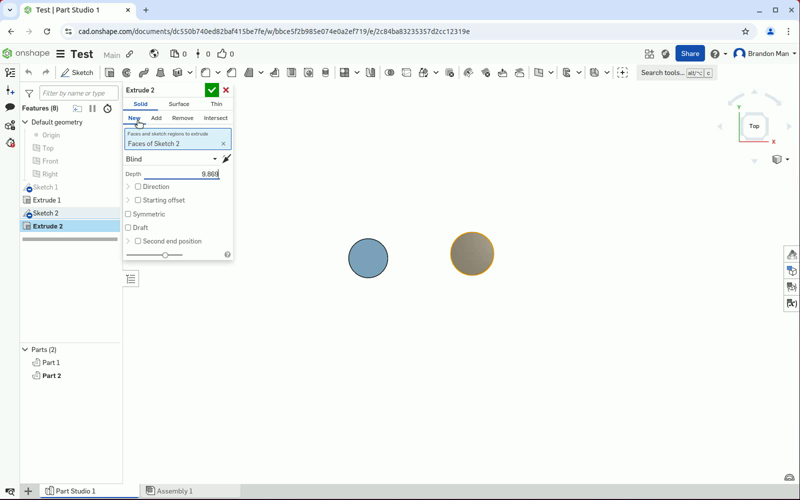
key(enter)
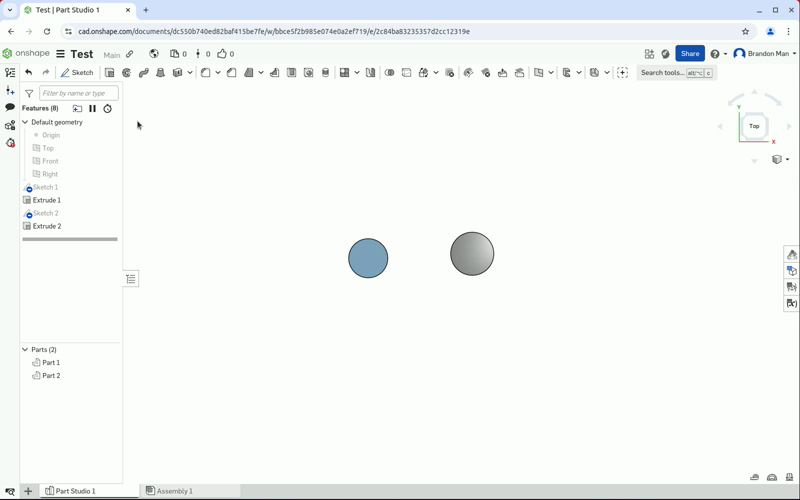
key(shift+h)
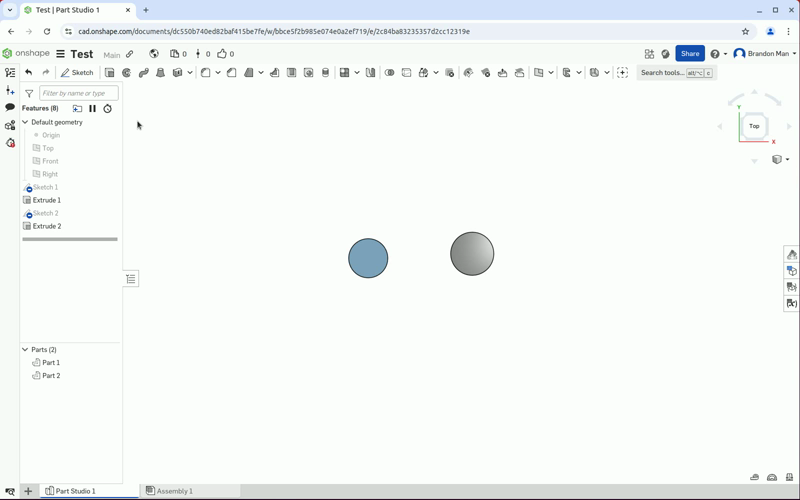
key(shift+h)
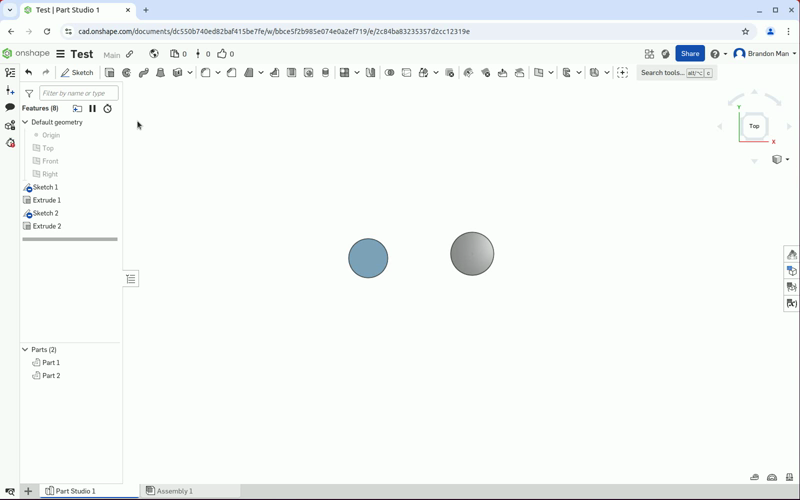
key(shift+7)
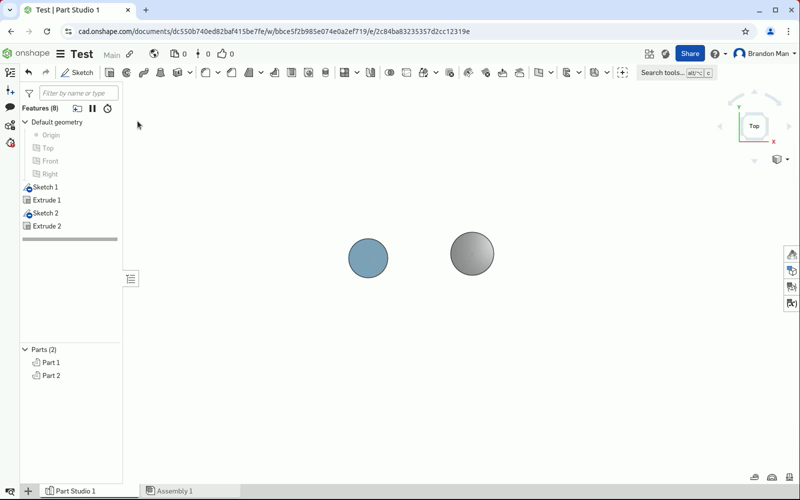
key(up, 3)
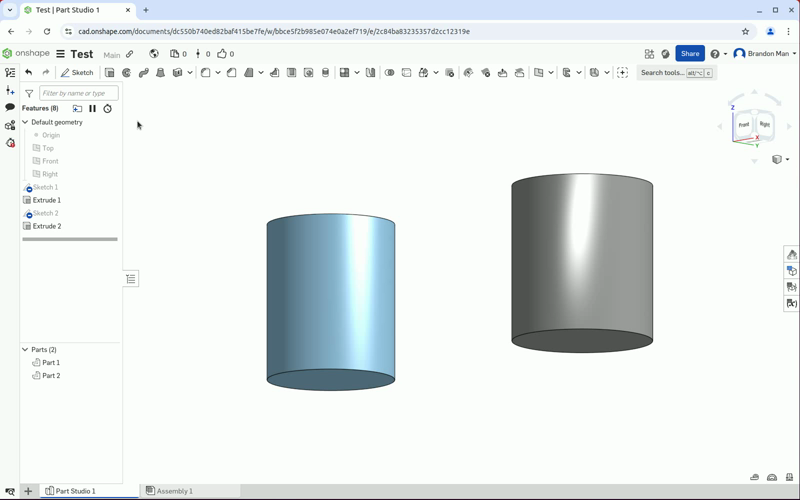
key(left, 3)
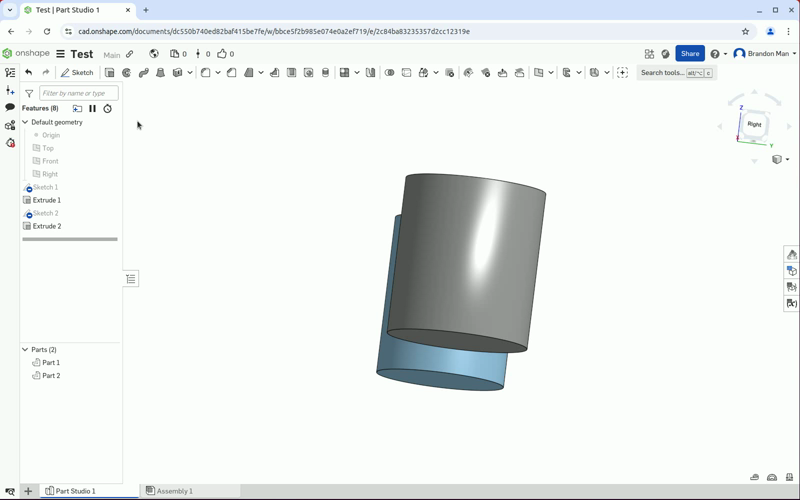
key(right, 3)
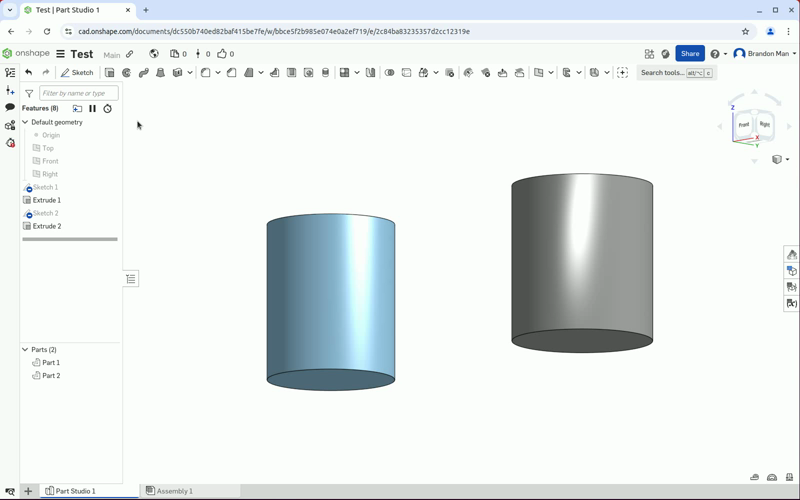
key(down, 3)
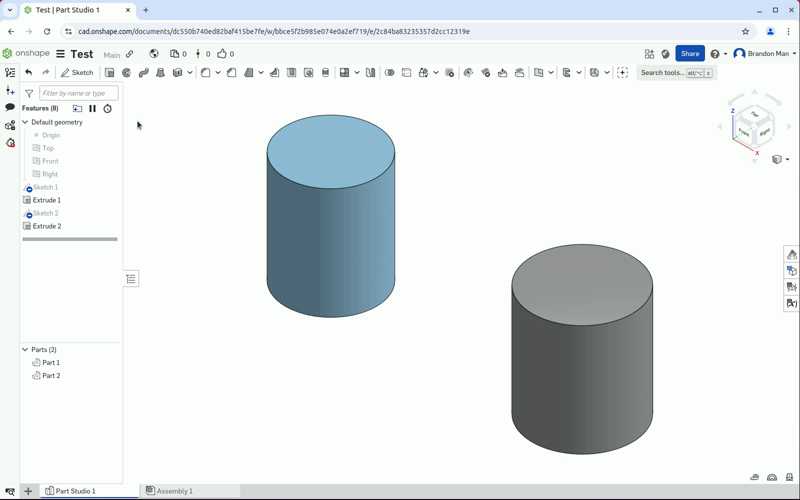
mouse_move(73, 189)
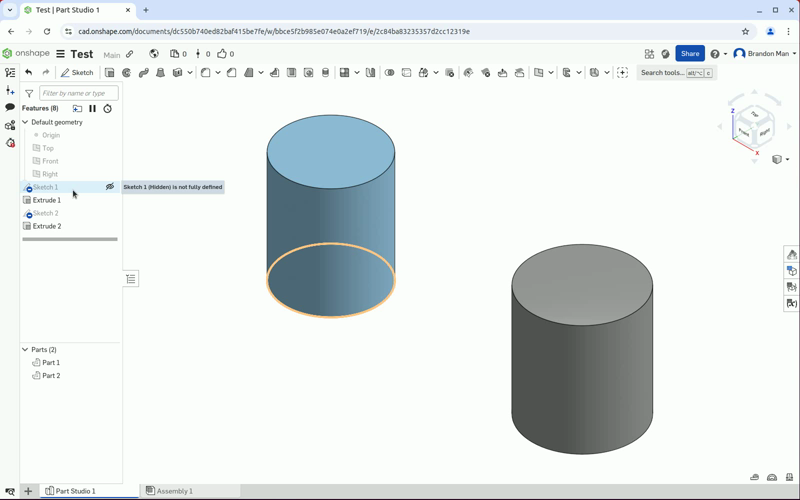
click(73, 189)